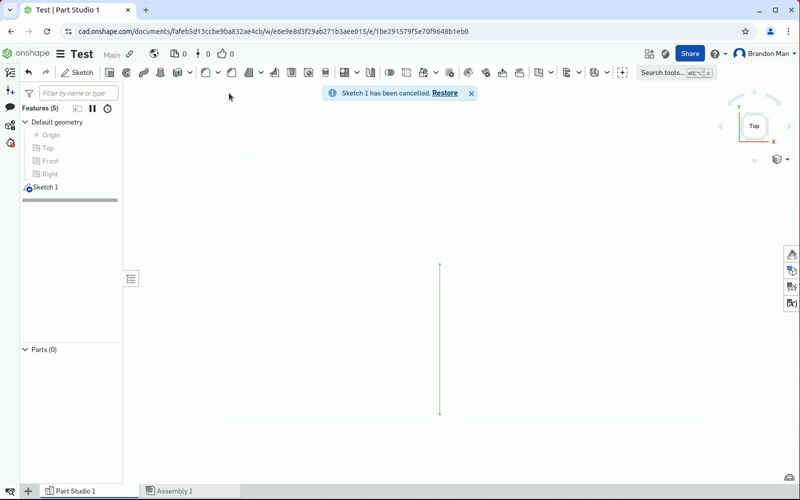
key(shift+h)
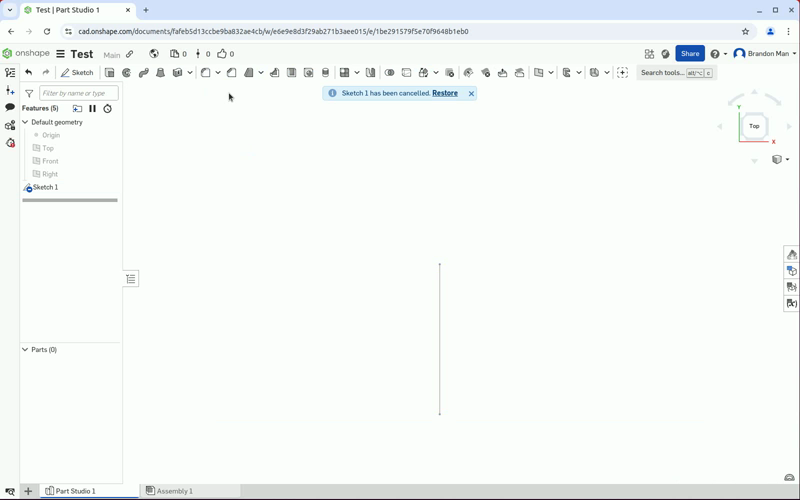
key(shift+s)
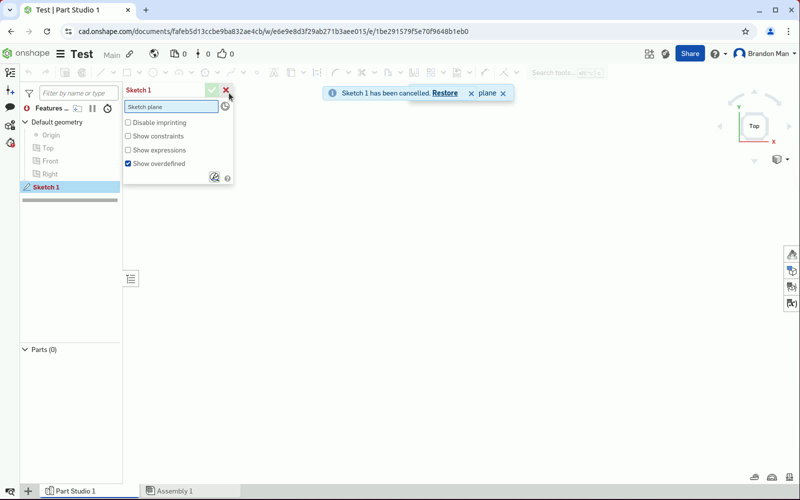
mouse_move(73, 150)
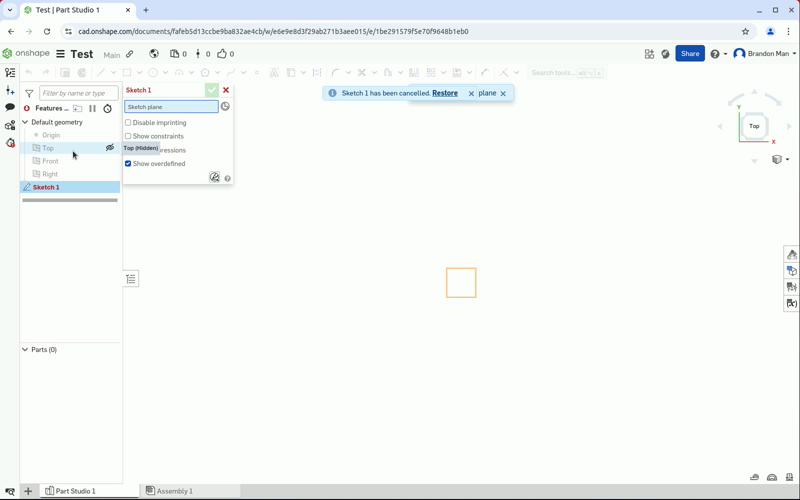
click(73, 150)
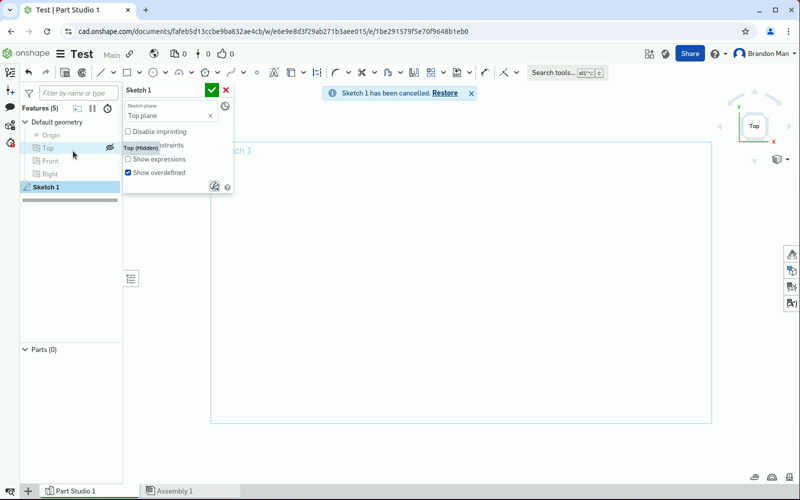
mouse_move(73, 352)
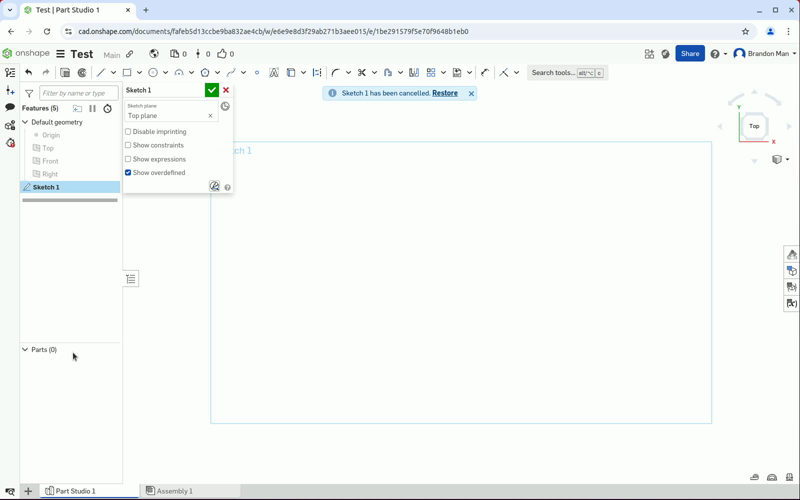
key(y)
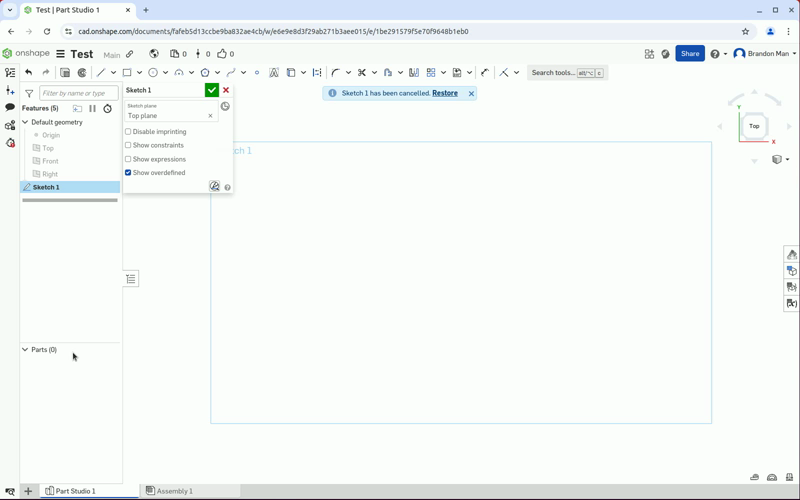
key(l)
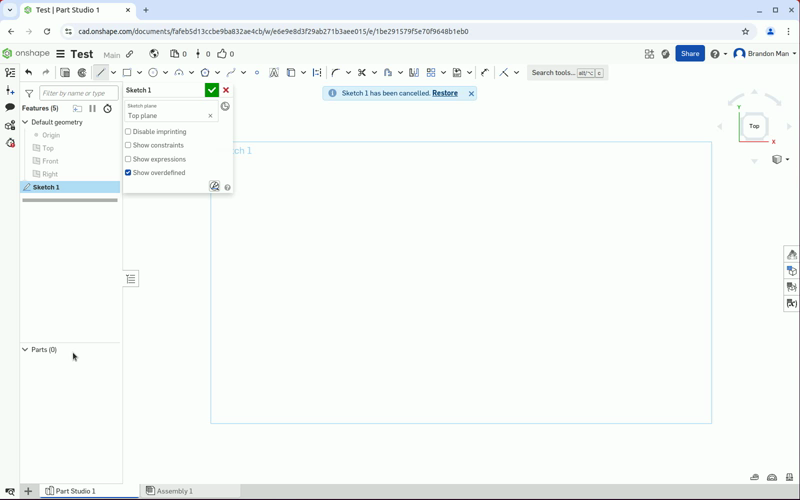
key_down(shift)
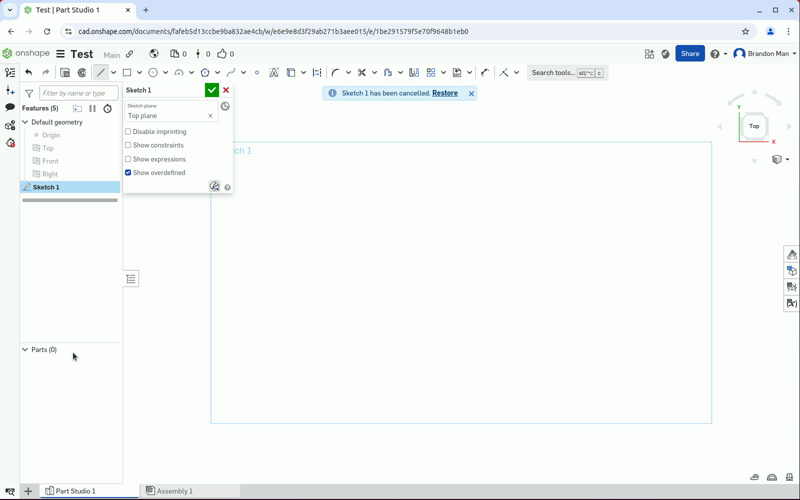
mouse_move(427, 244)
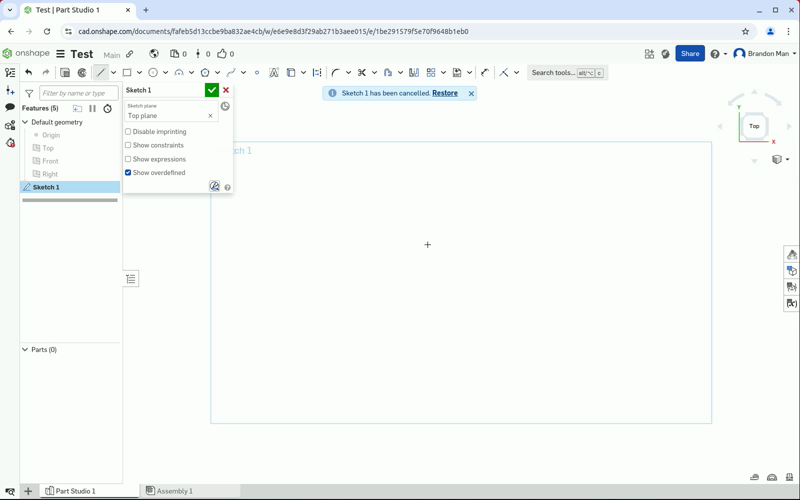
click(427, 244)
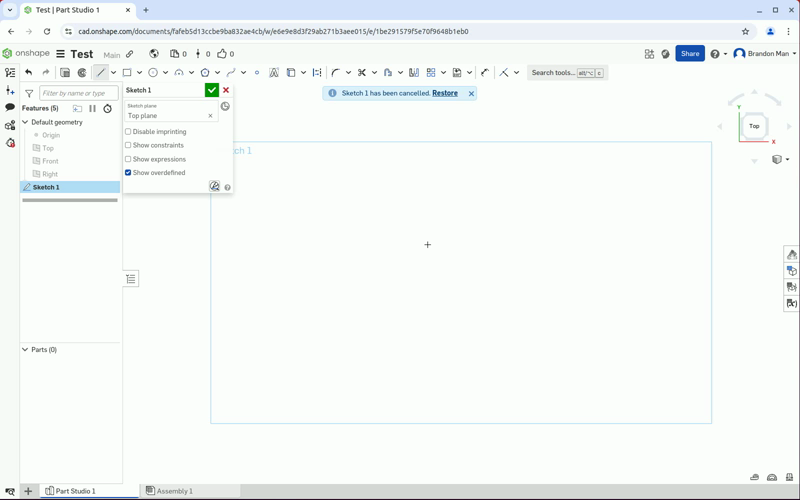
key_up(shift)
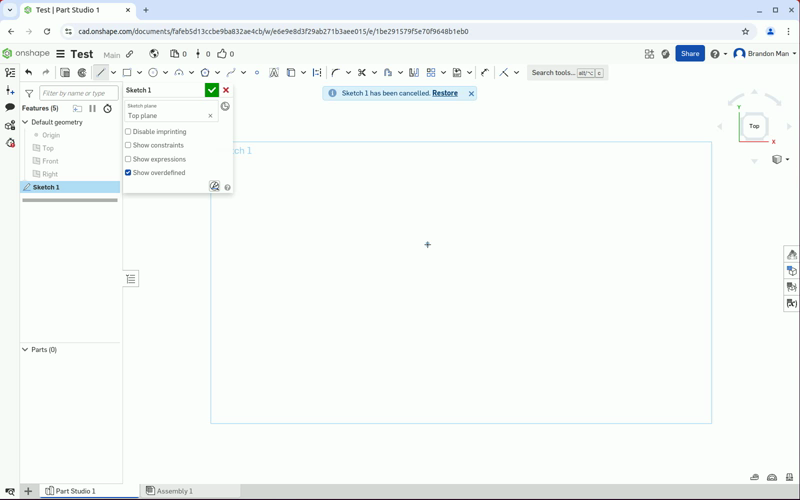
key_down(shift)
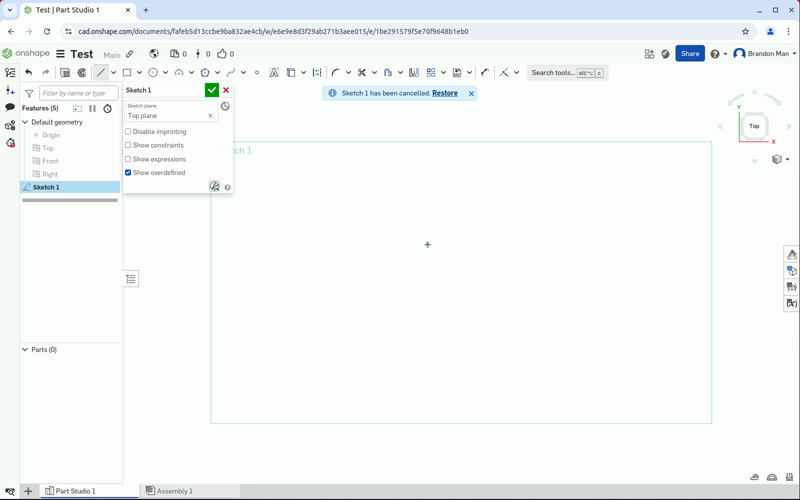
mouse_move(522, 244)
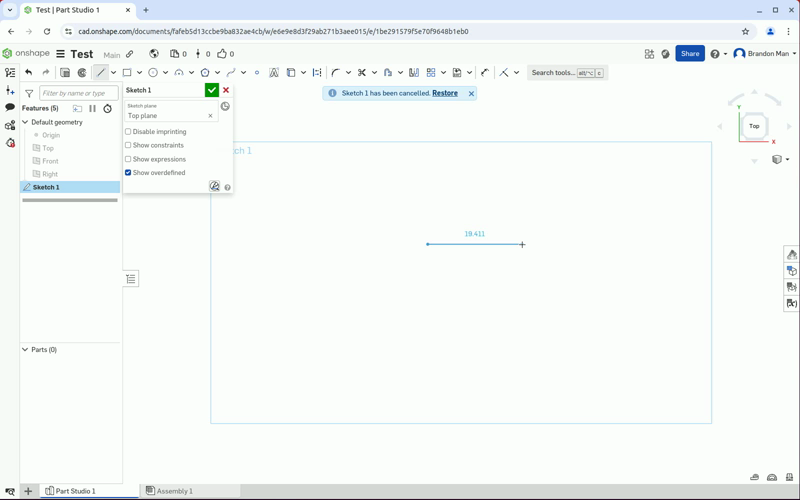
click(522, 244)
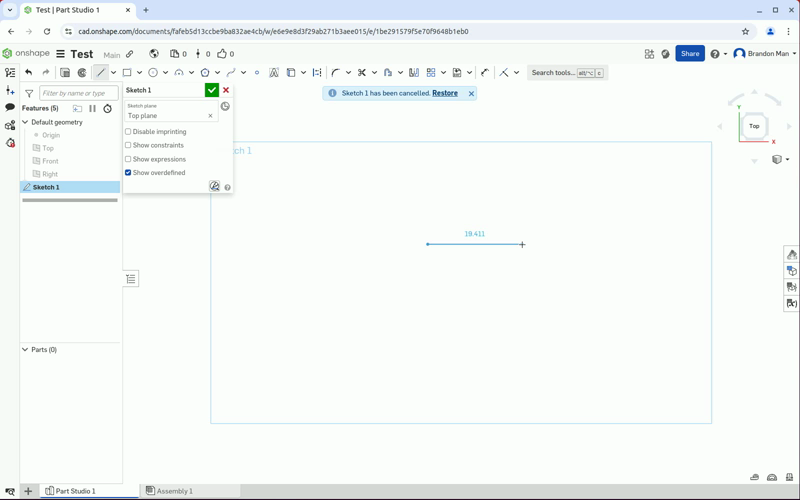
key_up(shift)
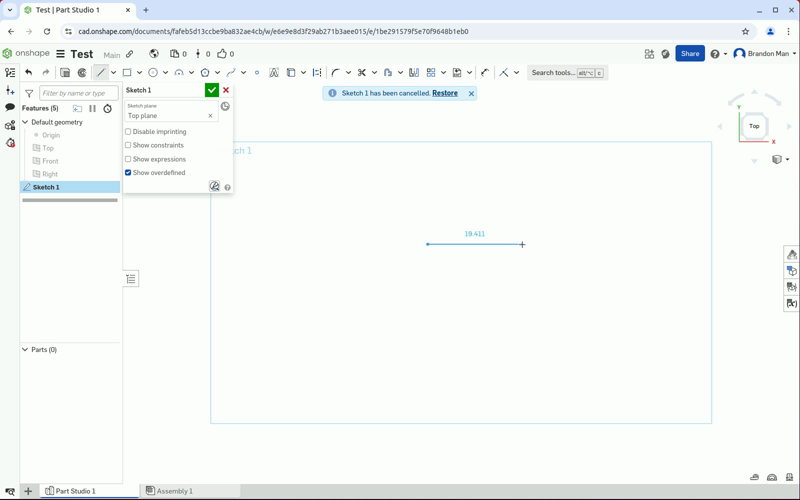
key_down(shift)
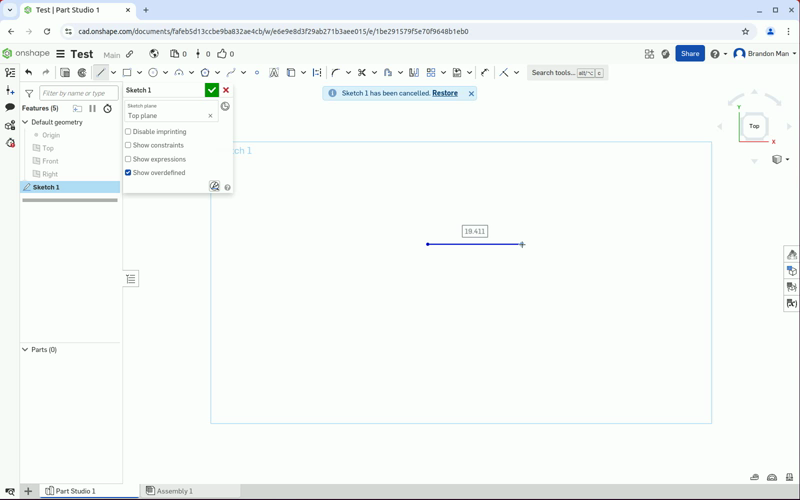
mouse_move(552, 244)
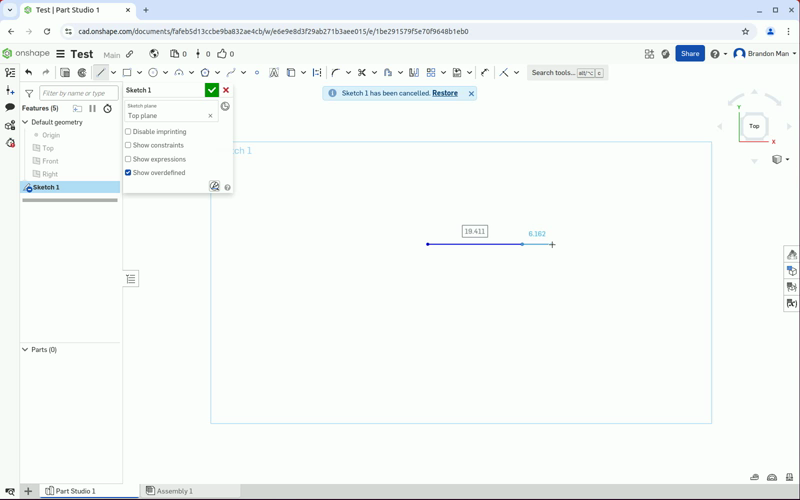
mouse_move(522, 233)
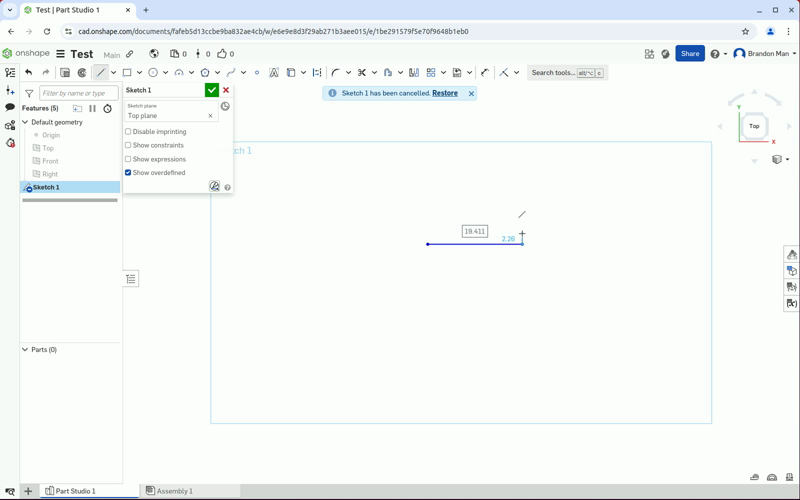
click(522, 233)
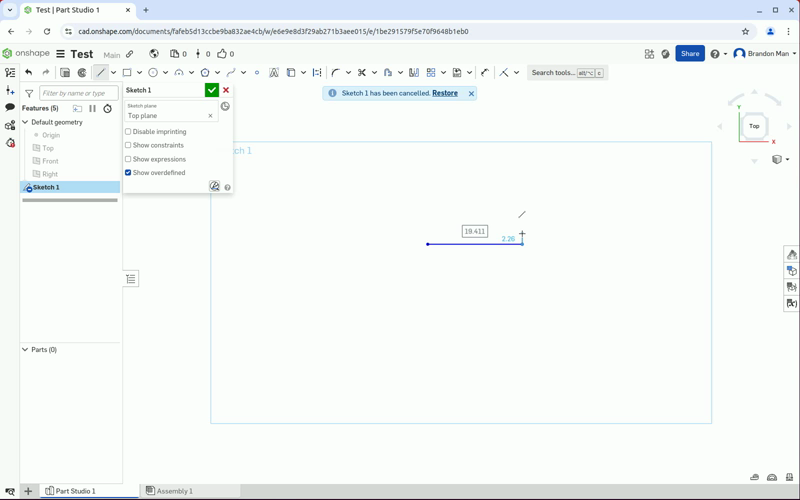
key_up(shift)
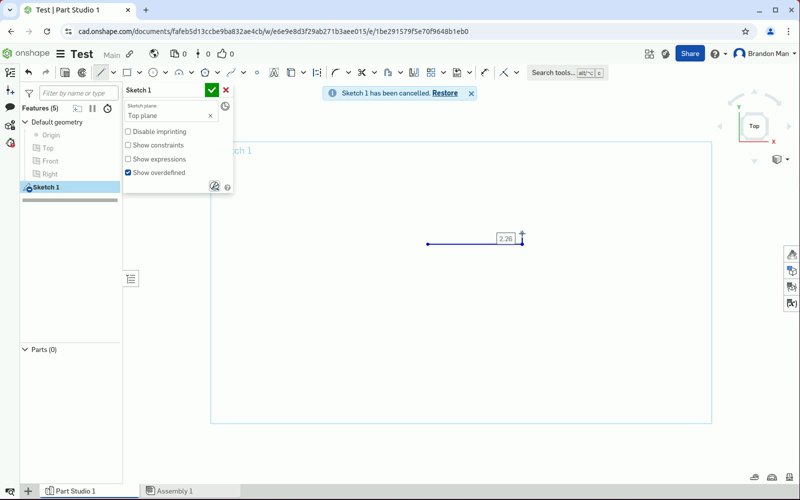
key_down(shift)
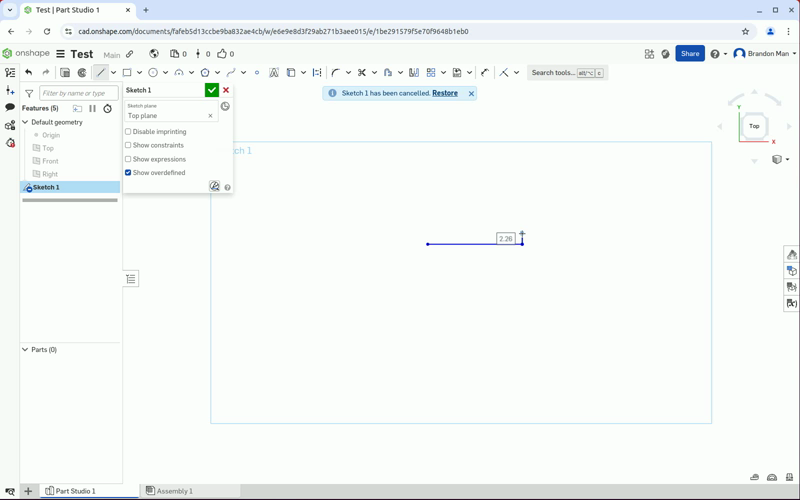
mouse_move(427, 233)
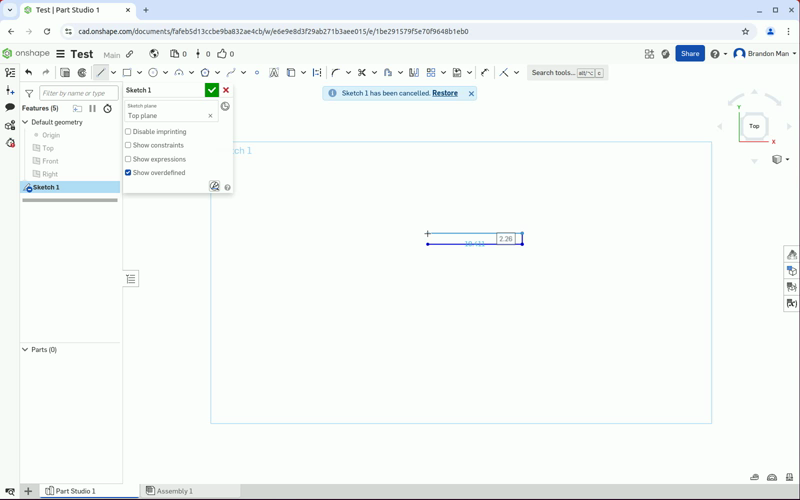
click(427, 233)
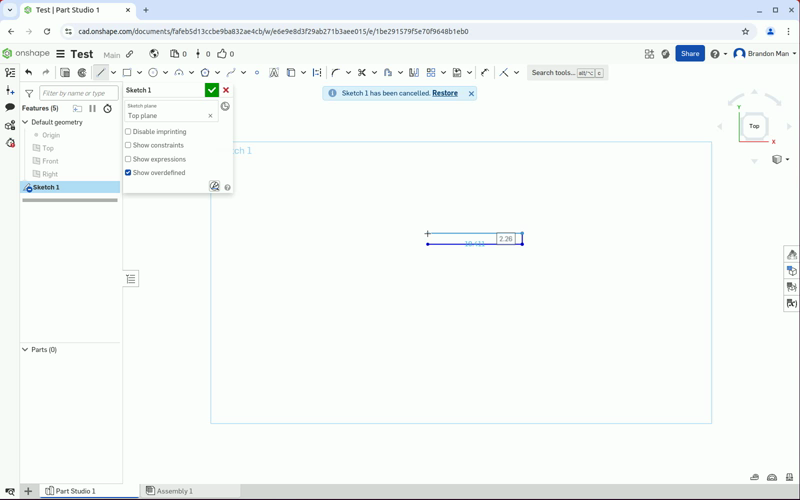
key_up(shift)
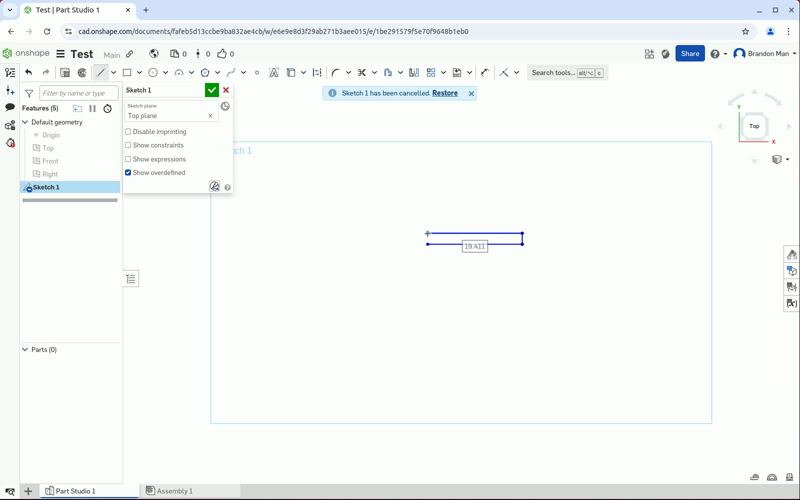
mouse_move(457, 233)
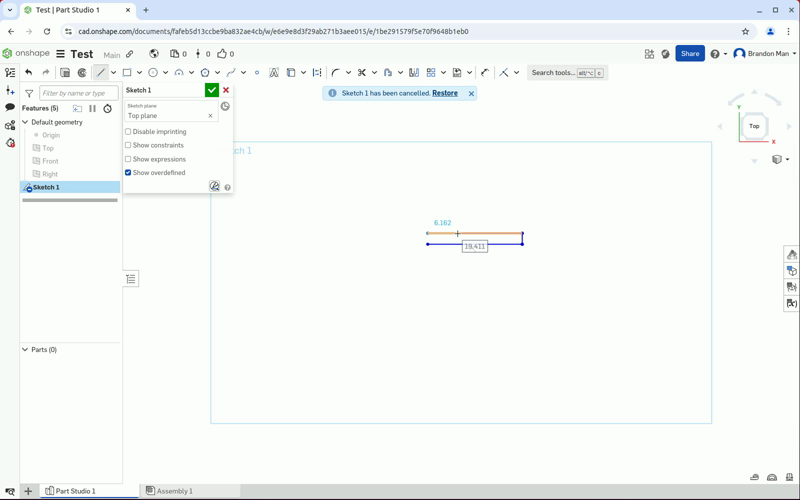
key_down(shift)
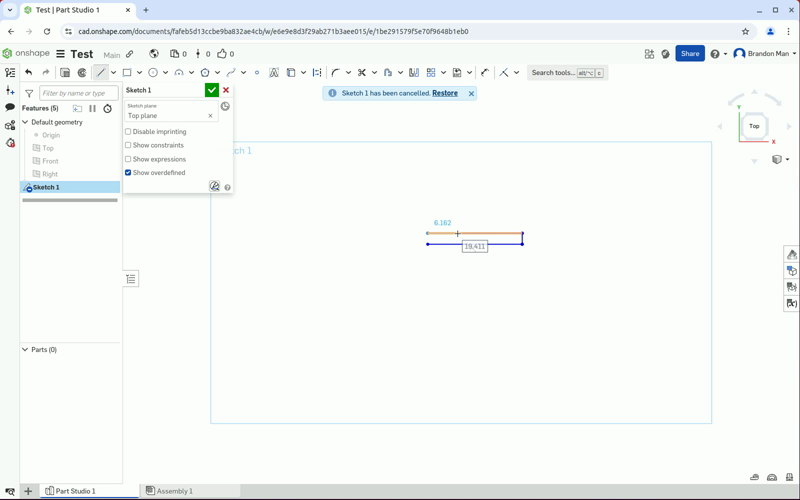
mouse_move(427, 244)
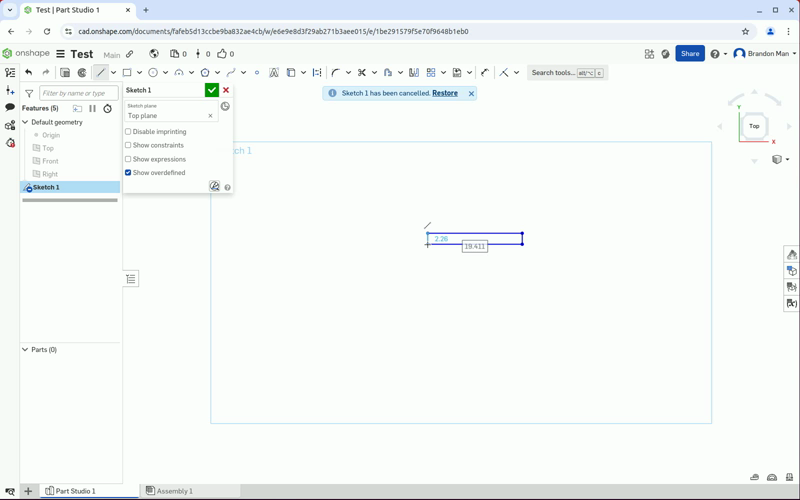
key_up(shift)
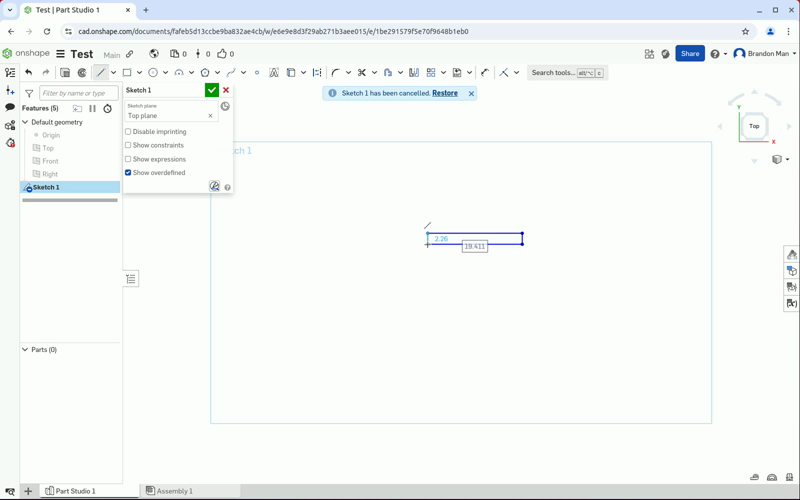
click(427, 244)
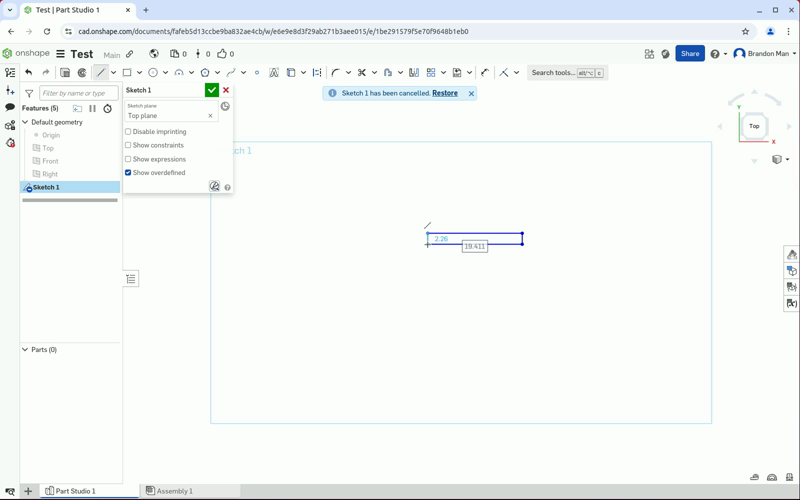
key(esc)
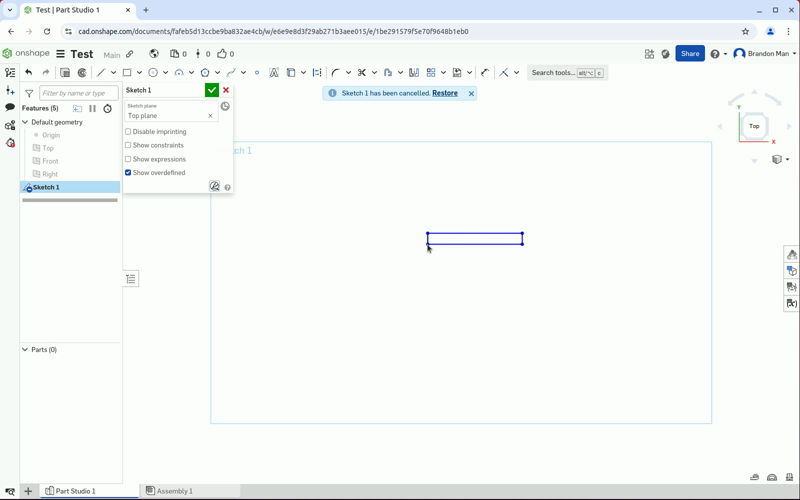
mouse_move(433, 240)
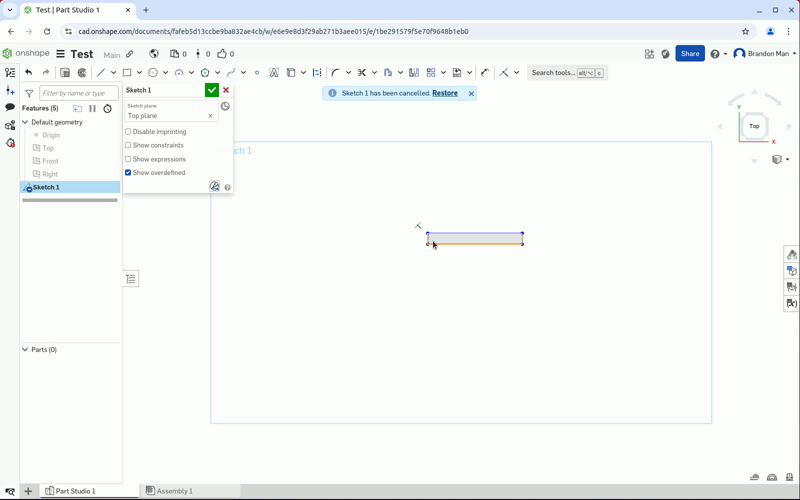
scroll(6)
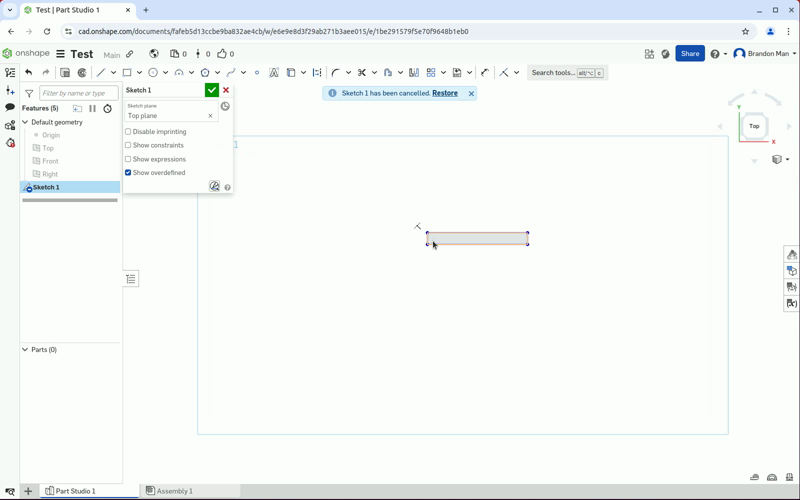
scroll(6)
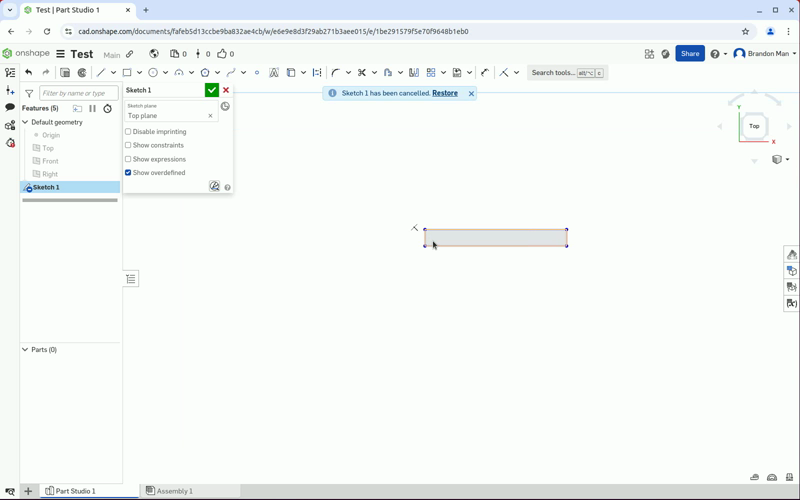
scroll(6)
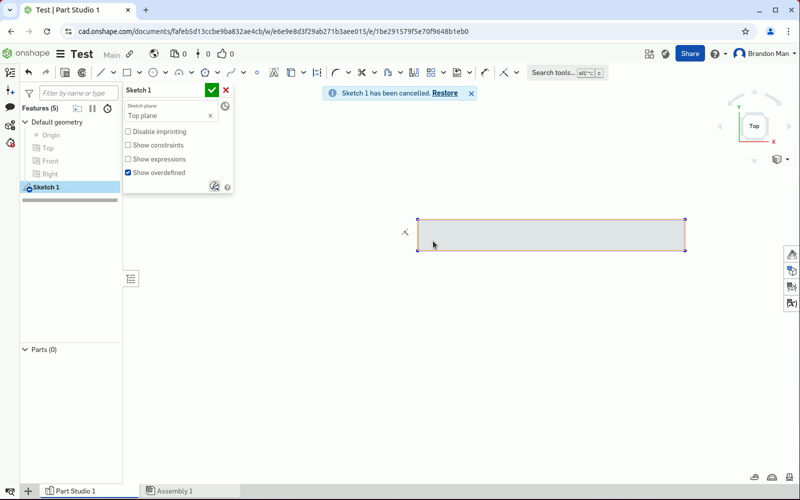
scroll(6)
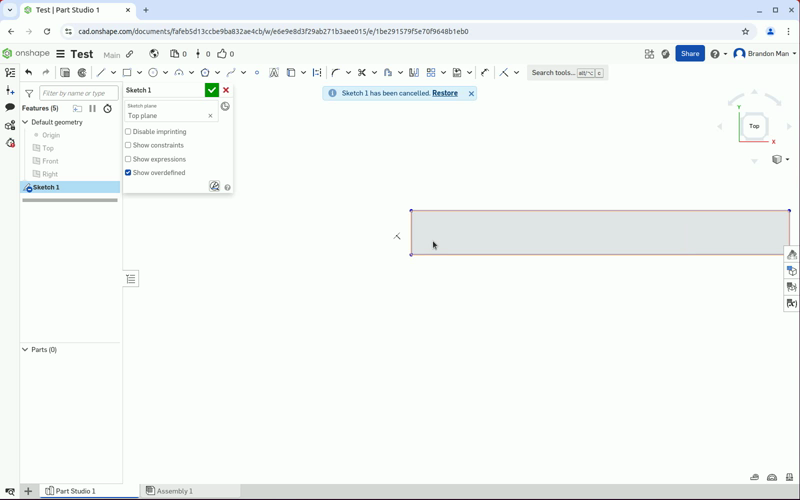
scroll(6)
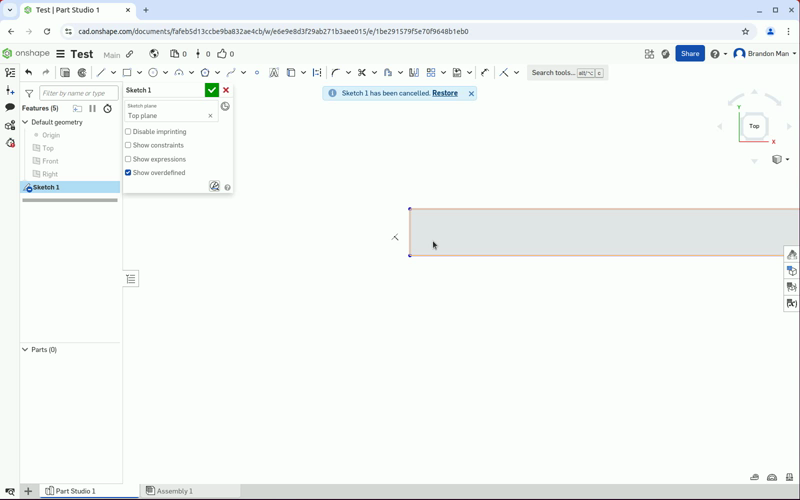
scroll(6)
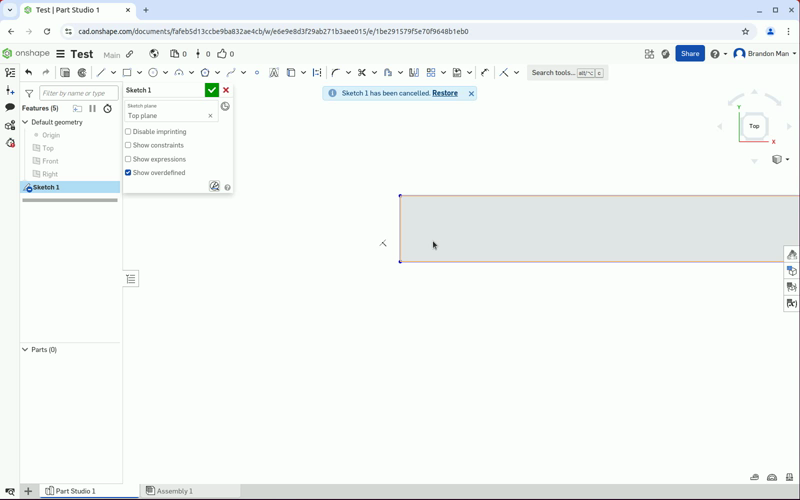
scroll(6)
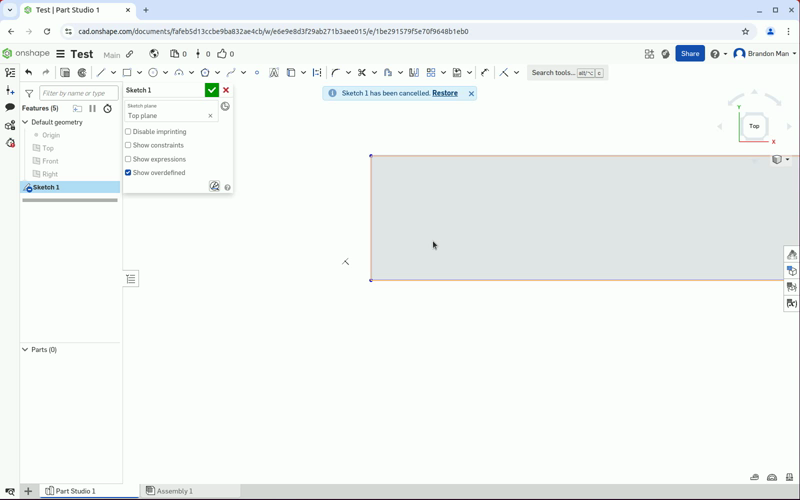
click(433, 240)
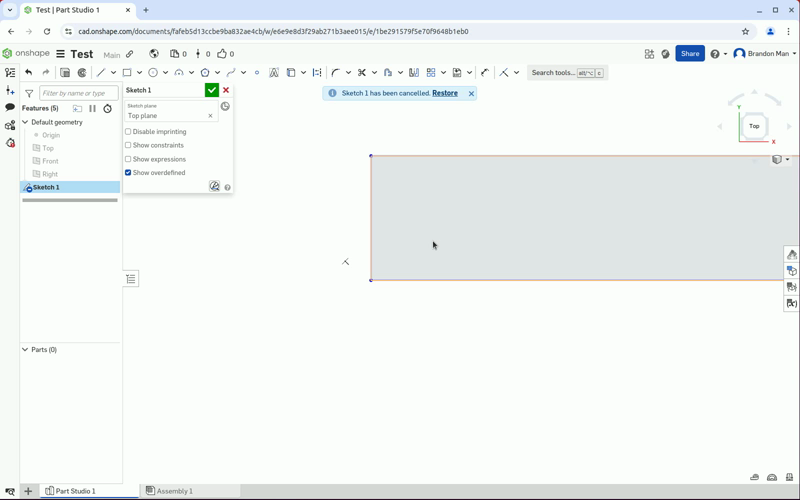
scroll(-6)
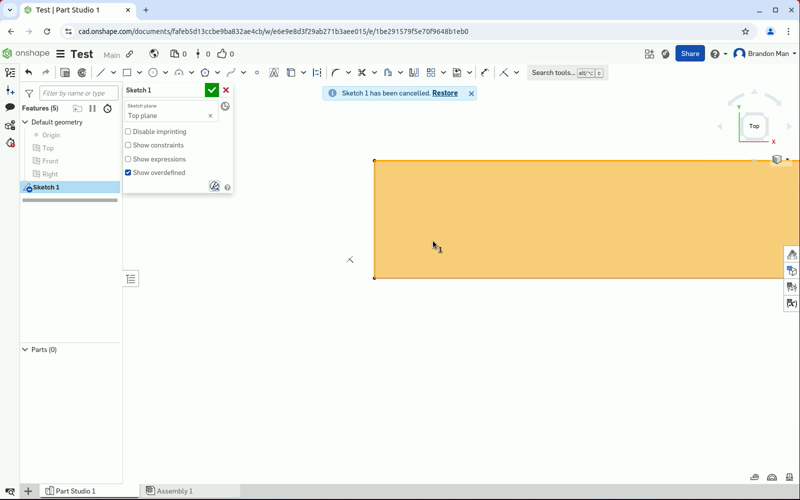
scroll(-6)
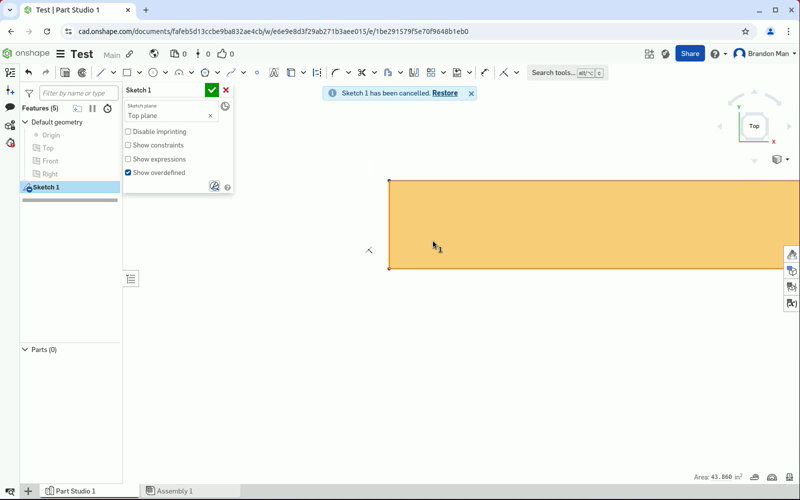
scroll(-6)
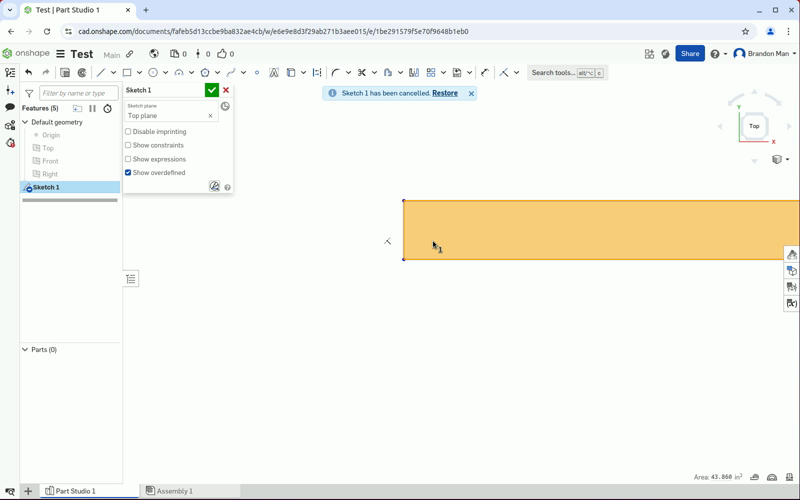
scroll(-6)
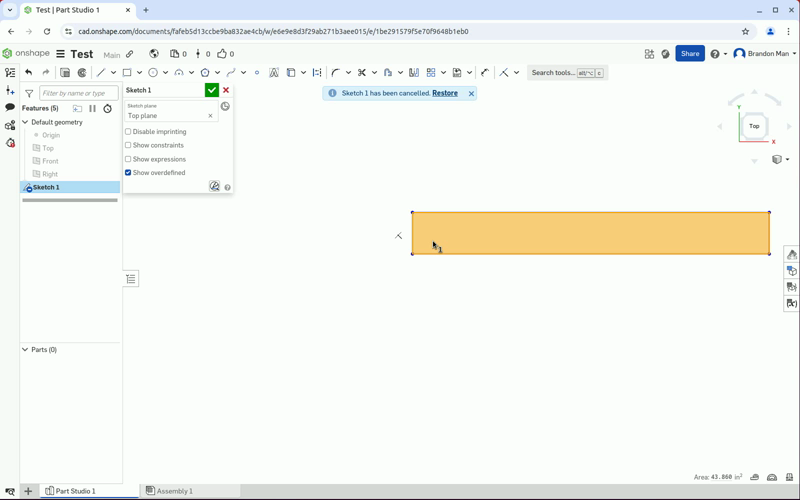
scroll(-6)
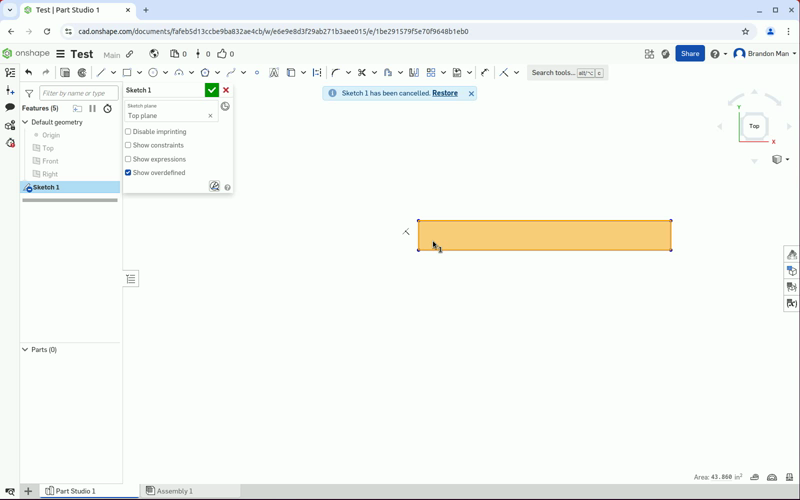
scroll(-6)
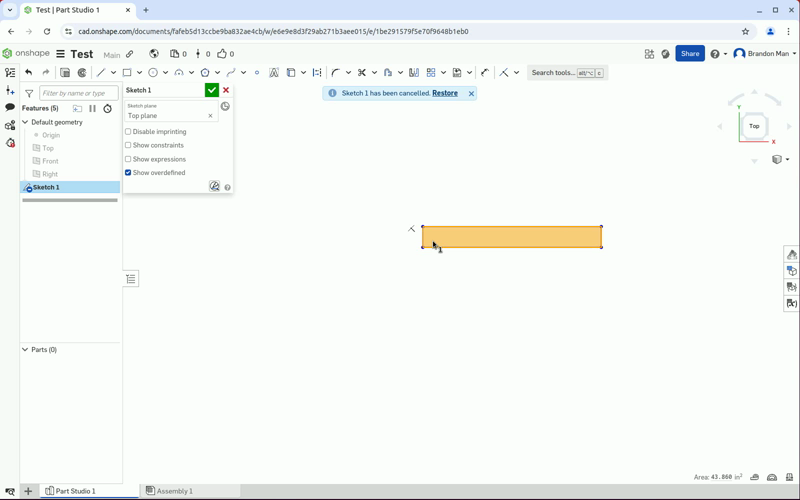
scroll(-6)
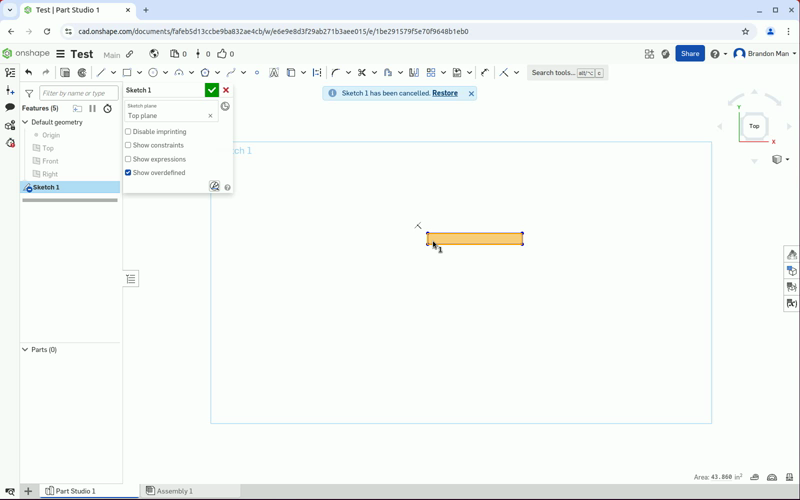
mouse_move(73, 352)
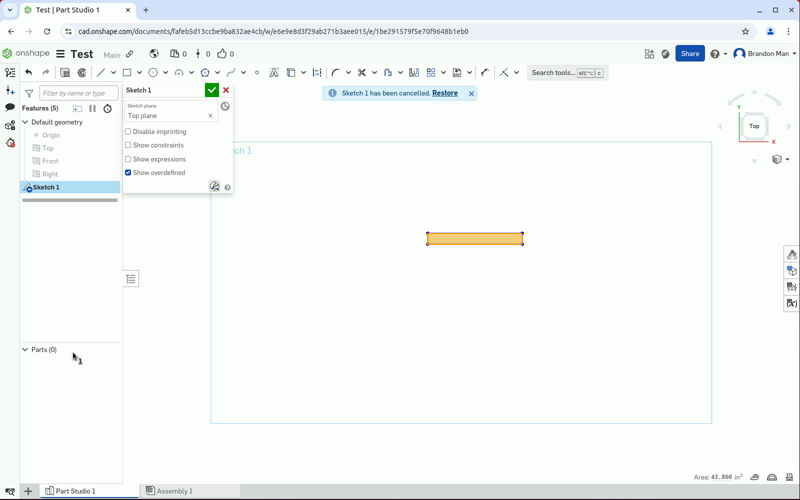
key(shift+y)
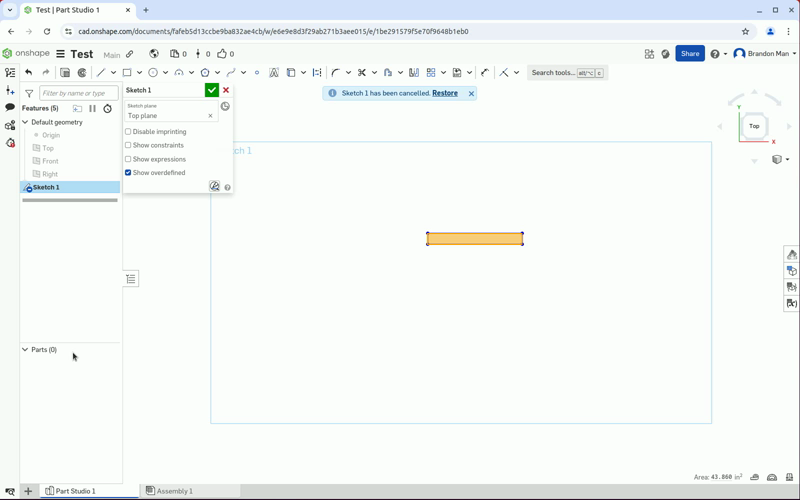
key(shift+e)
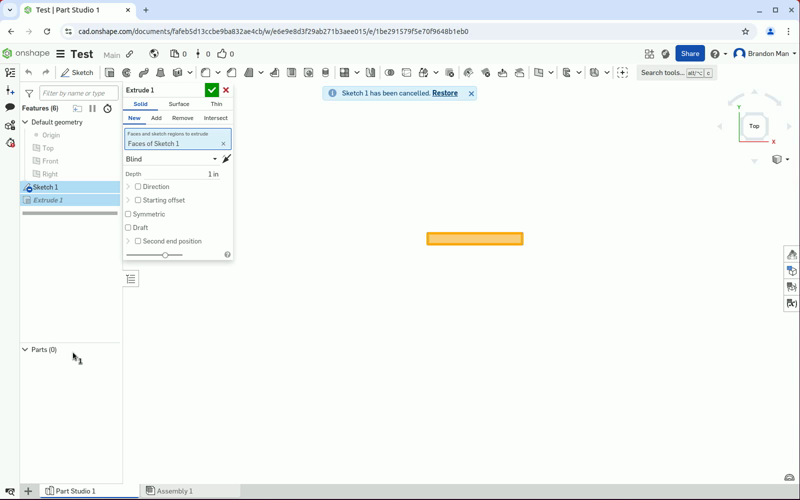
mouse_move(143, 106)
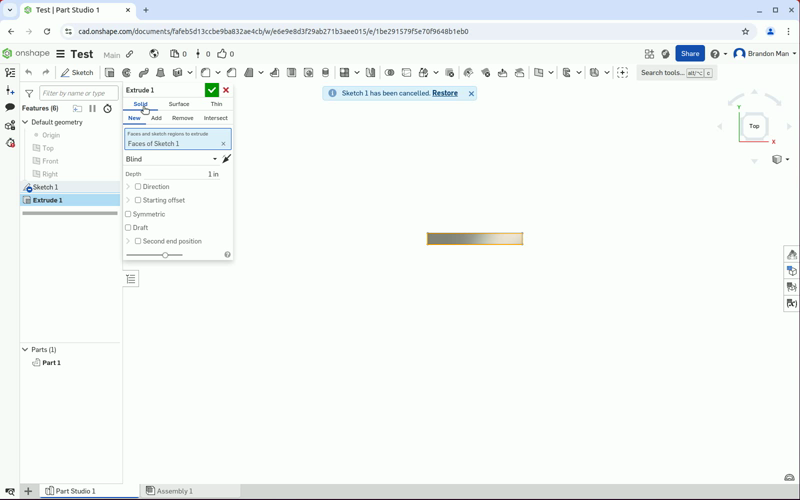
click(143, 106)
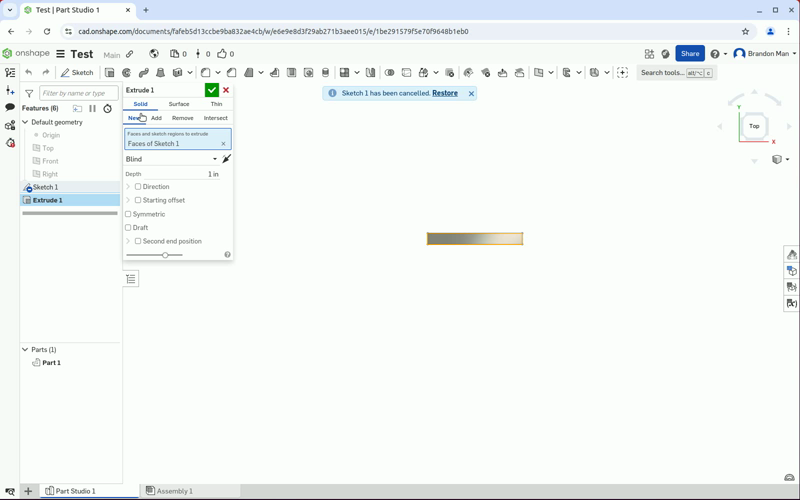
mouse_move(137, 120)
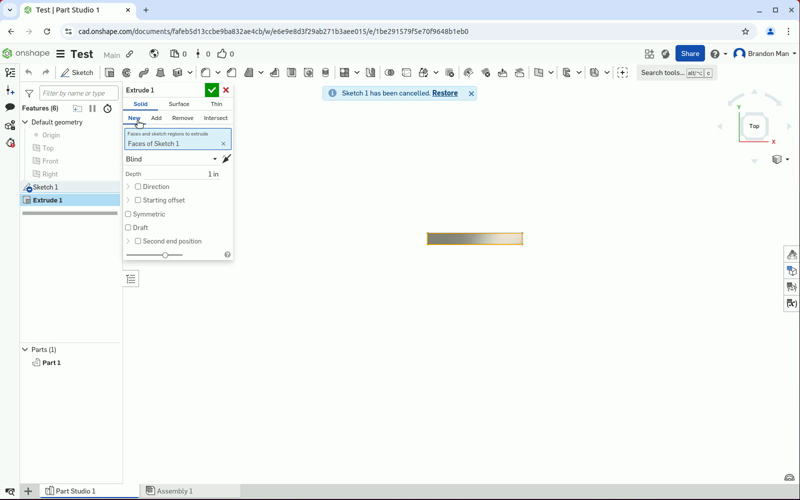
click(137, 120)
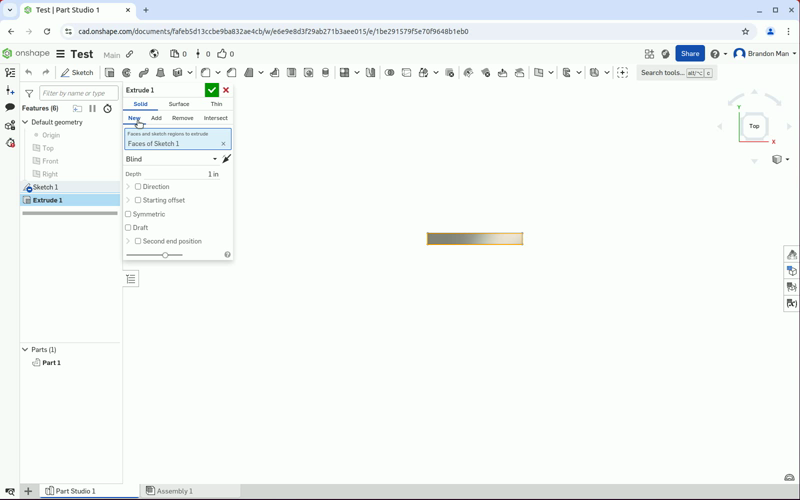
key(tab, 4)
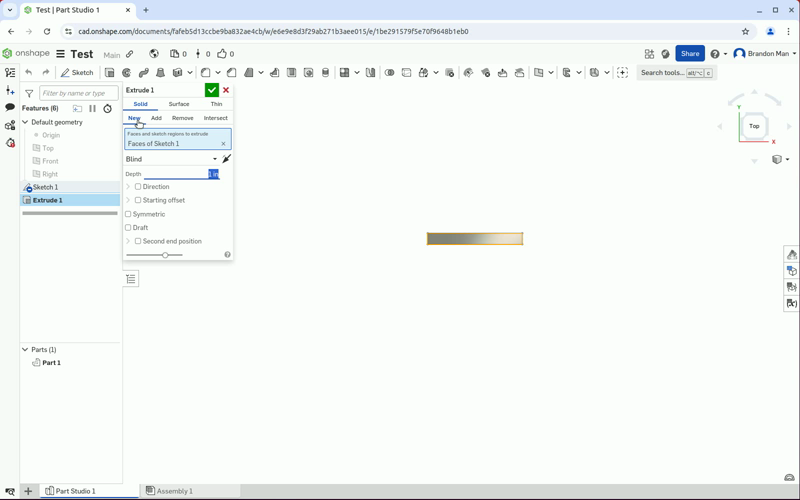
text(7.703)
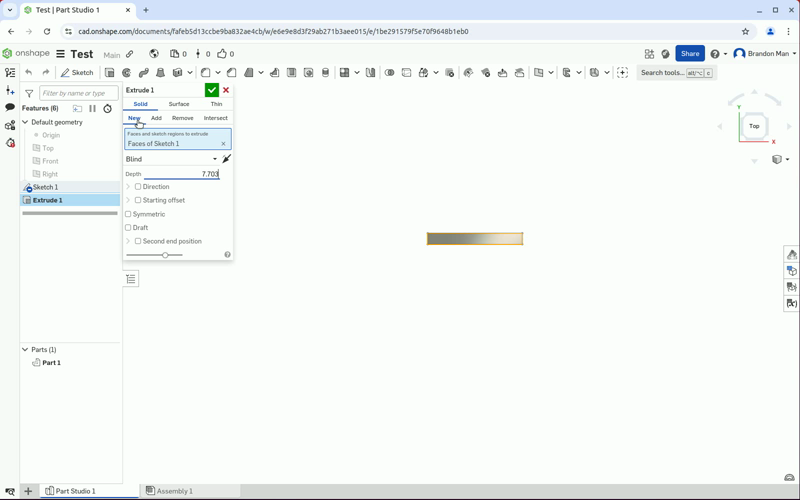
key(enter)
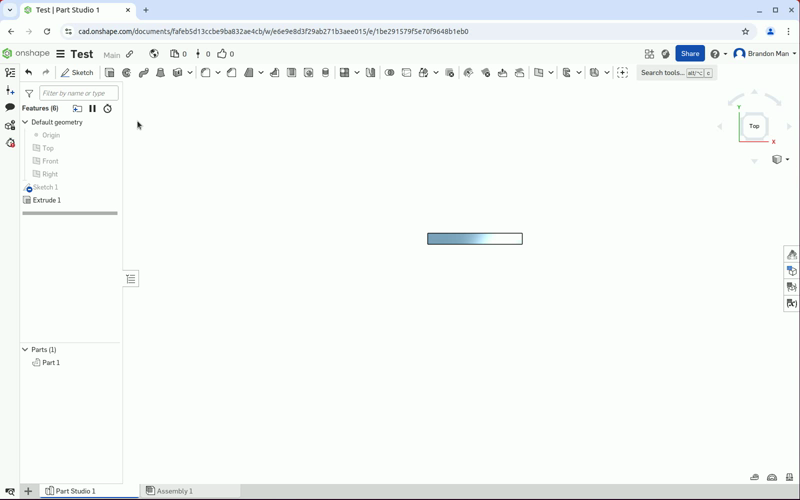
key(shift+h)
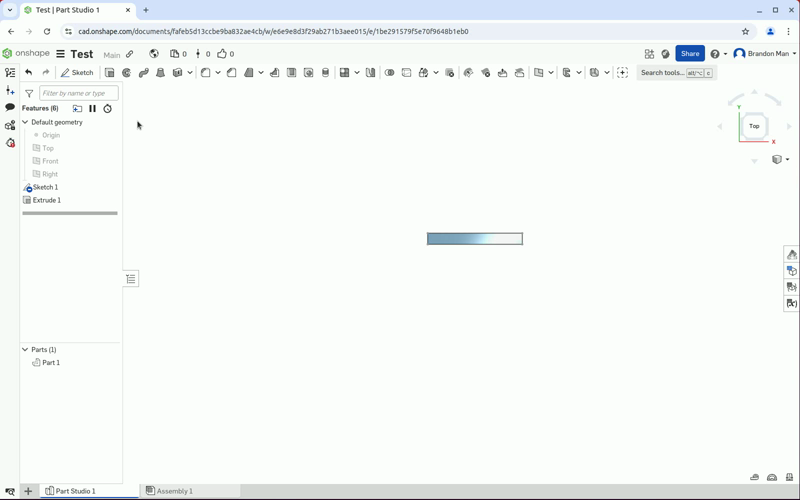
key(shift+h)
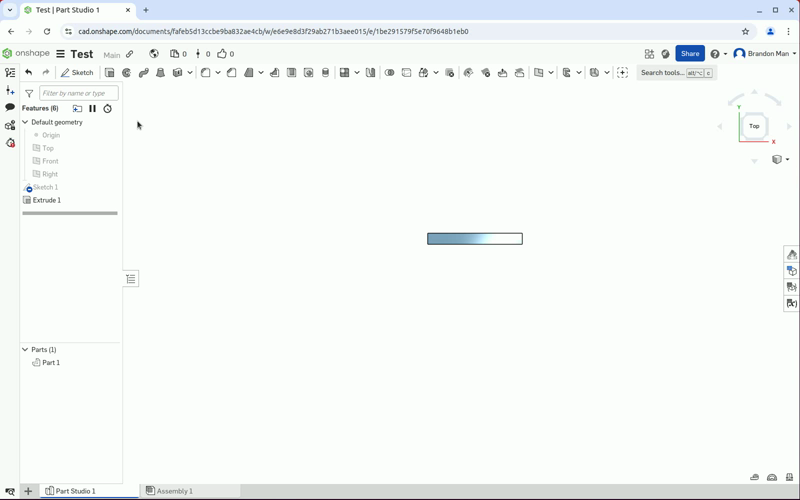
mouse_move(73, 189)
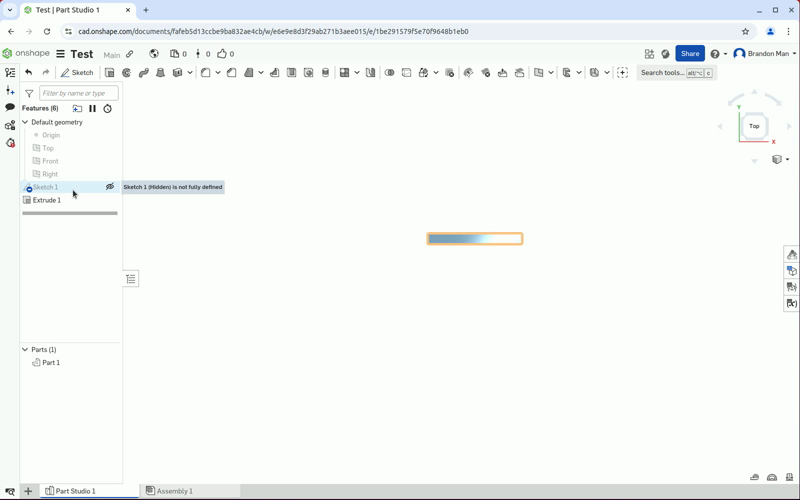
click(73, 189)
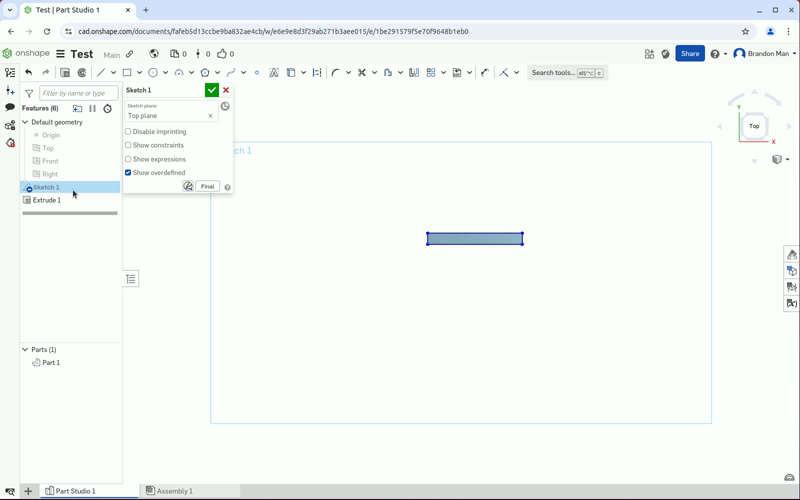
mouse_move(229, 92)
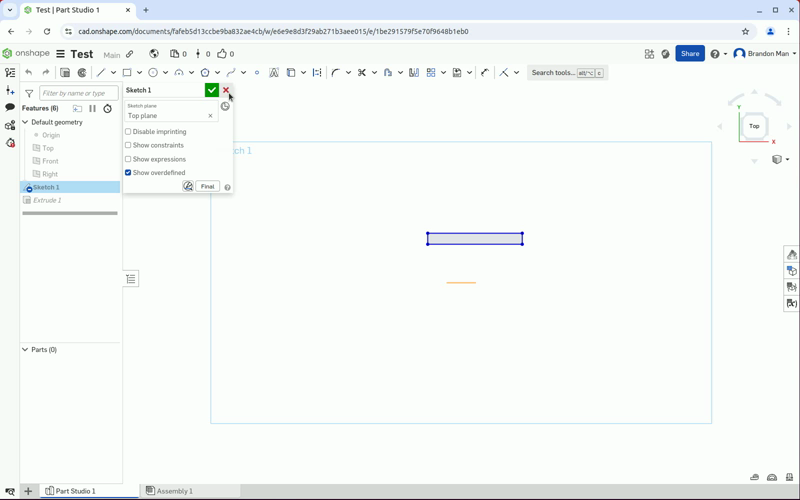
click(229, 92)
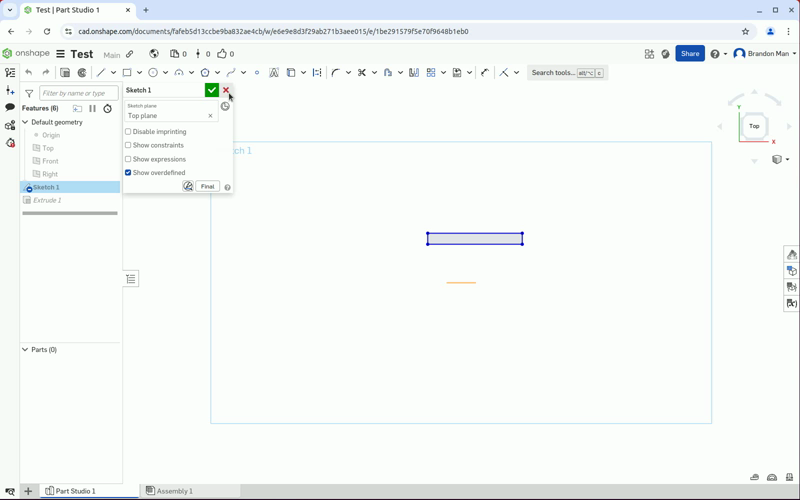
key(shift+s)
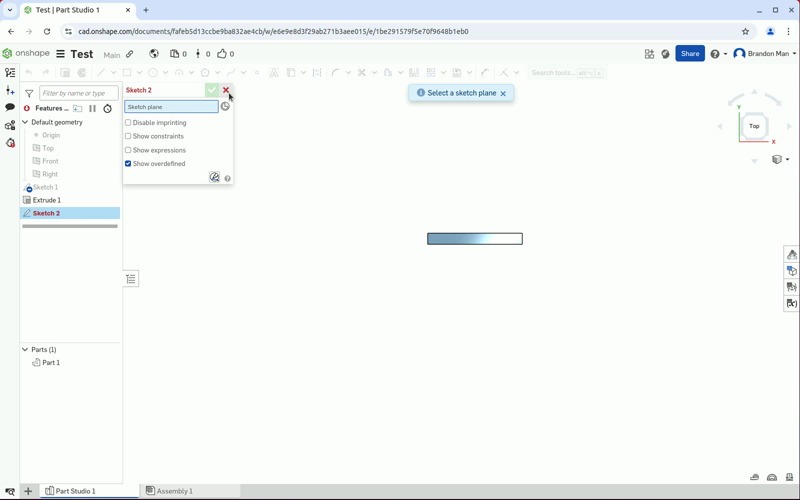
mouse_move(73, 150)
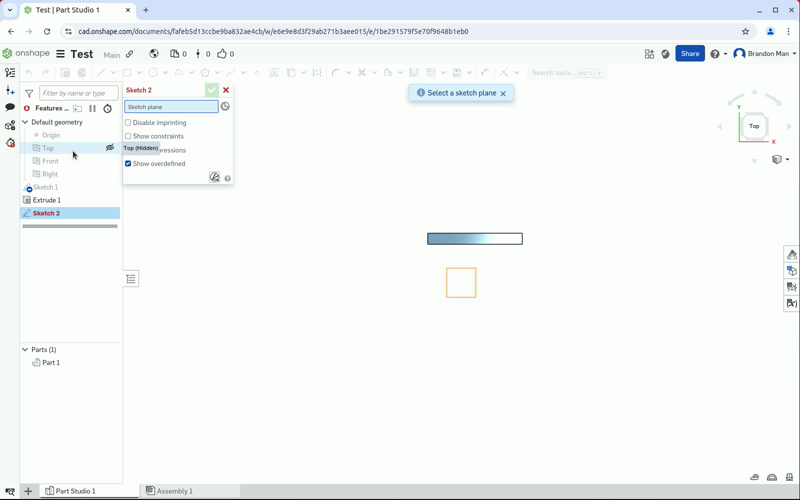
click(73, 150)
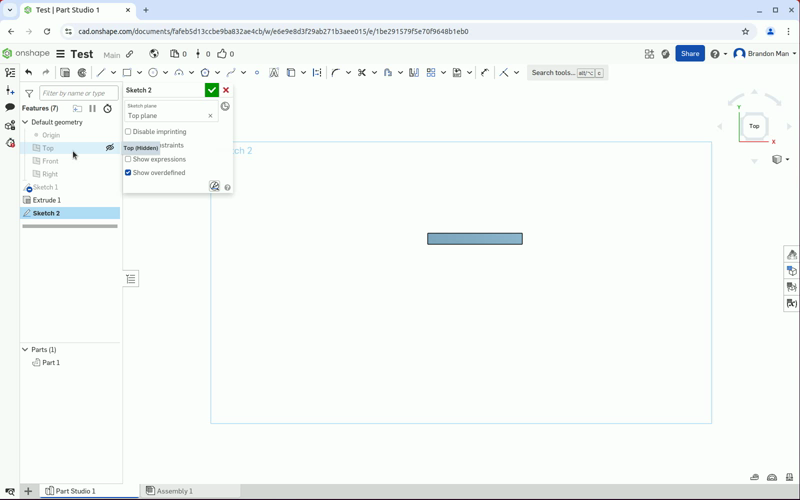
mouse_move(73, 352)
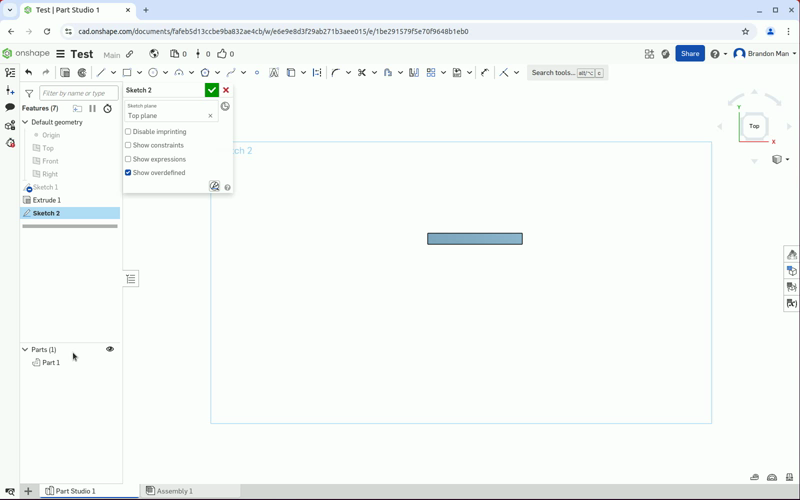
key(y)
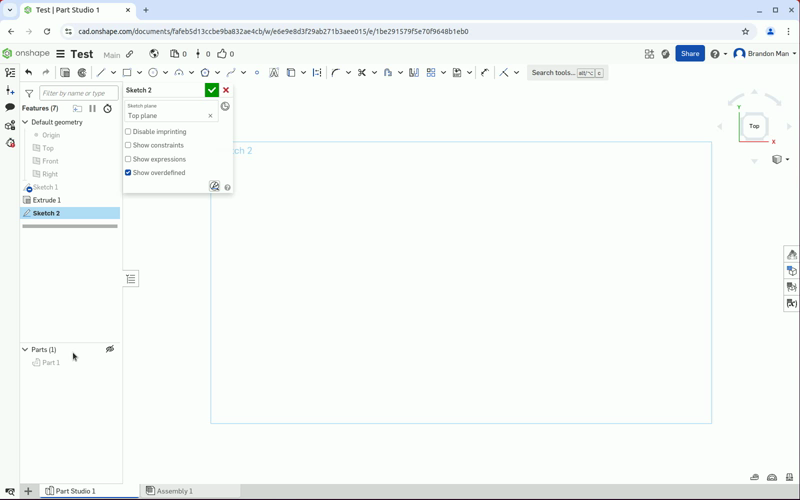
key(l)
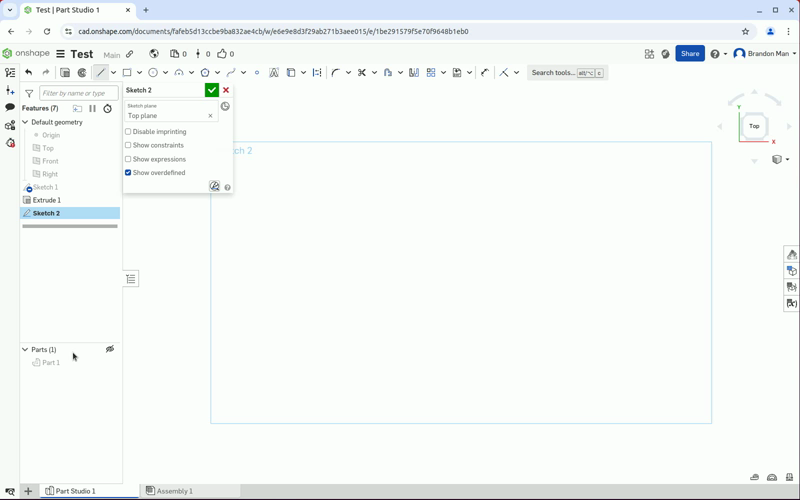
key_down(shift)
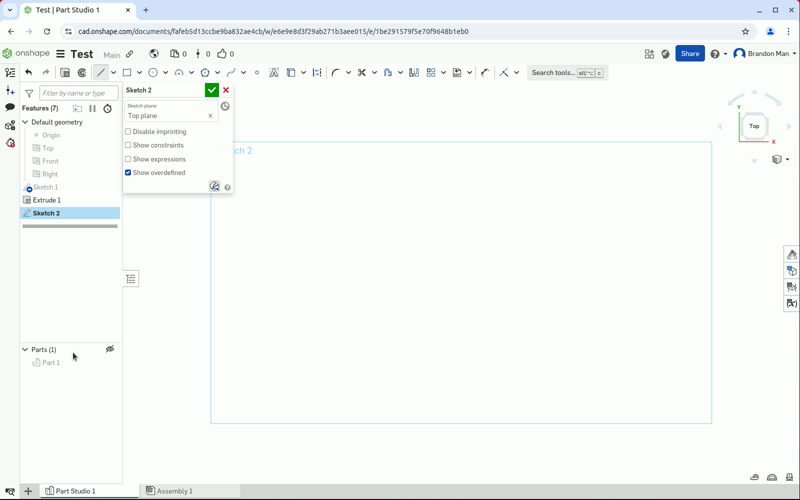
mouse_move(431, 297)
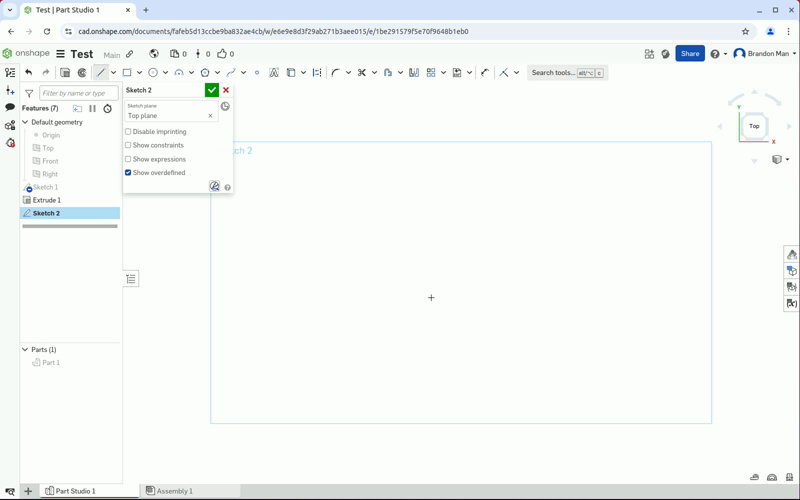
click(431, 297)
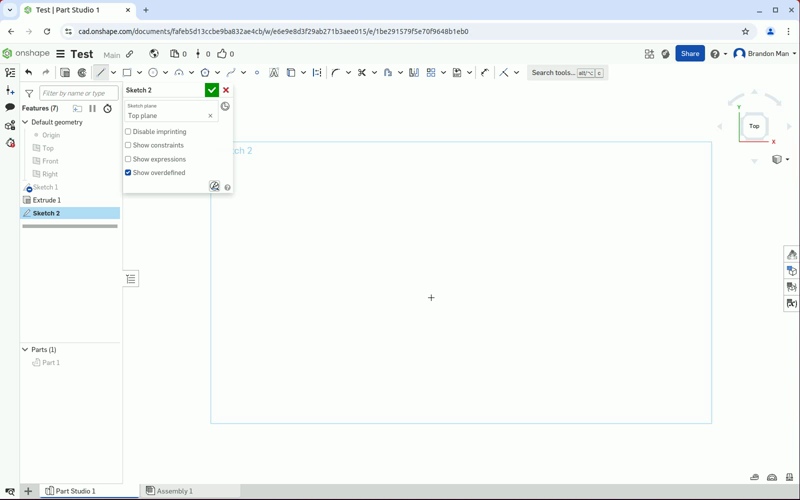
key_up(shift)
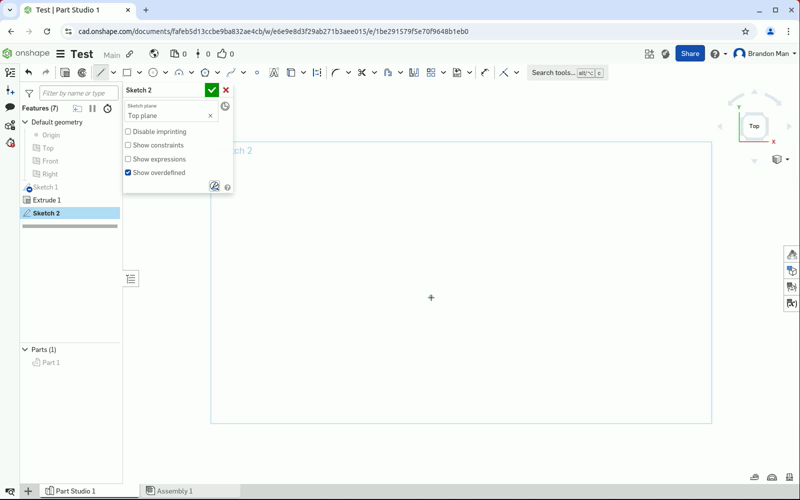
key_down(shift)
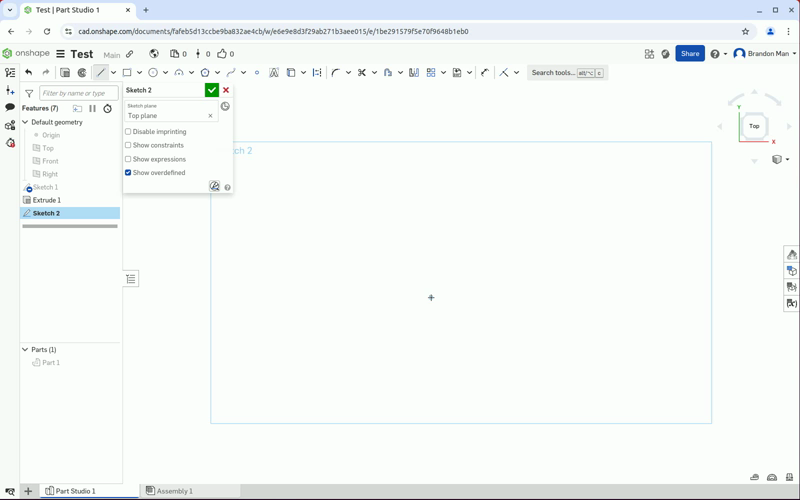
mouse_move(525, 297)
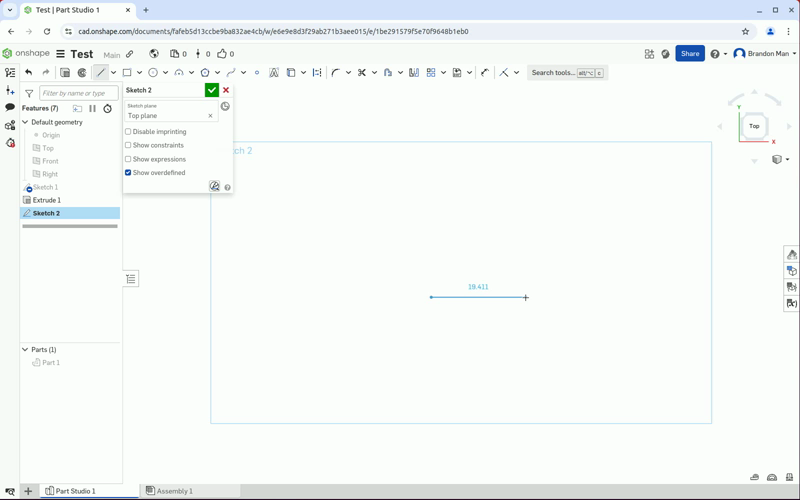
click(525, 297)
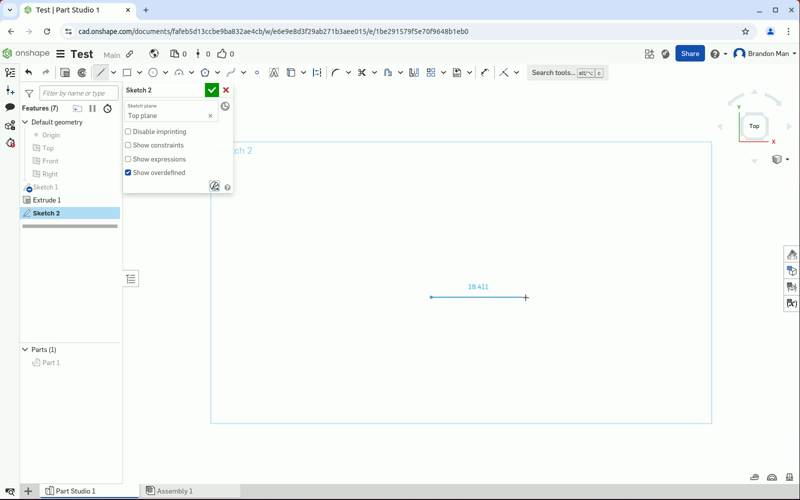
key_up(shift)
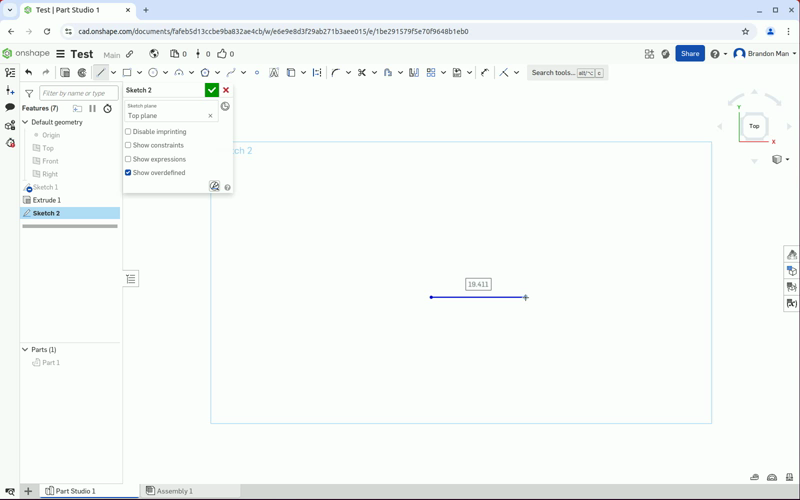
key_down(shift)
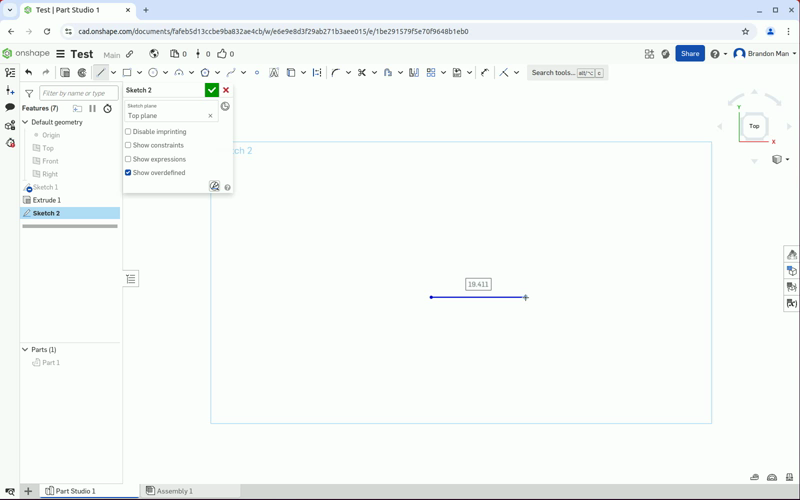
mouse_move(555, 297)
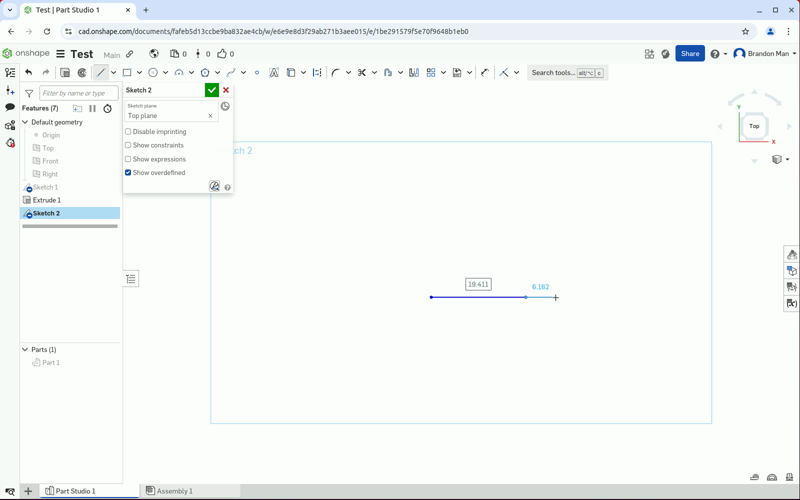
mouse_move(525, 286)
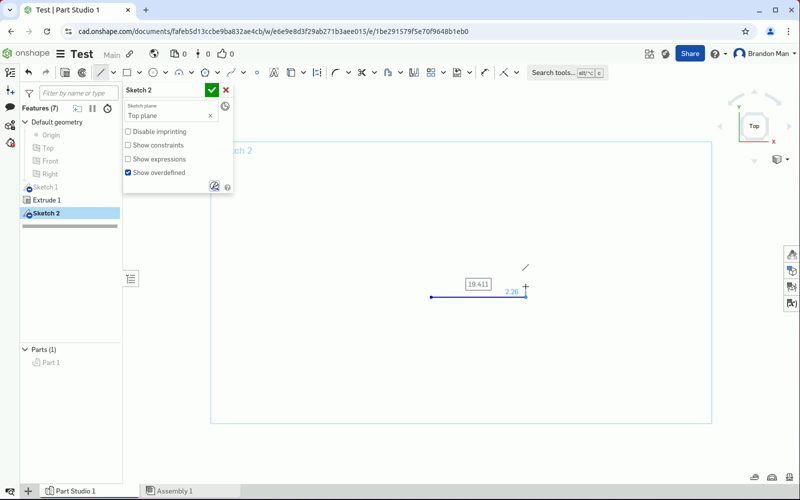
click(525, 286)
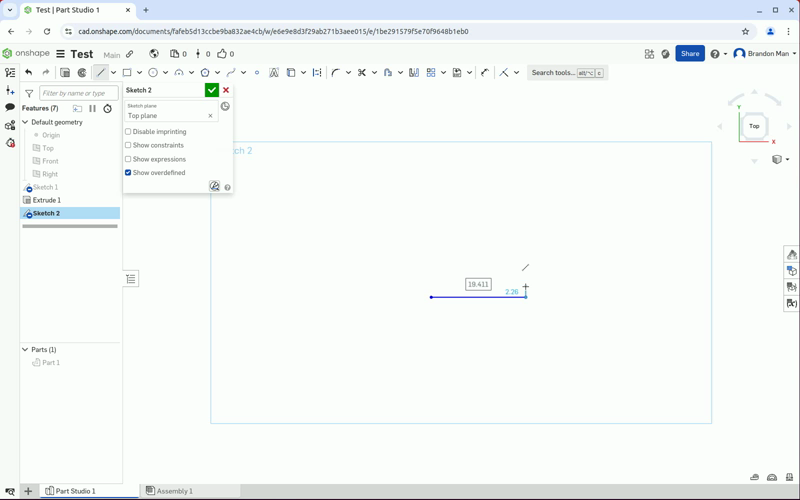
key_up(shift)
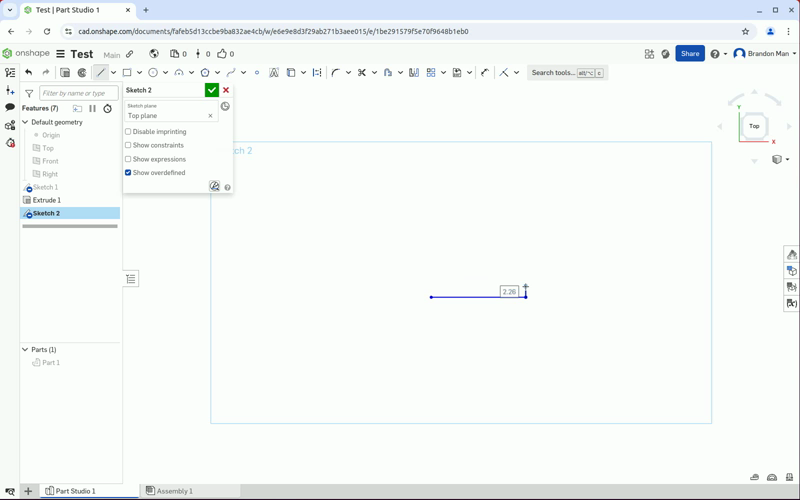
key_down(shift)
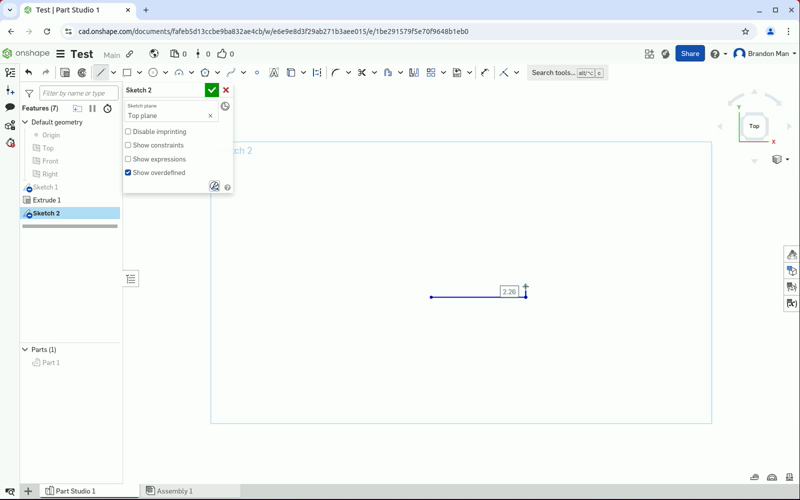
mouse_move(431, 286)
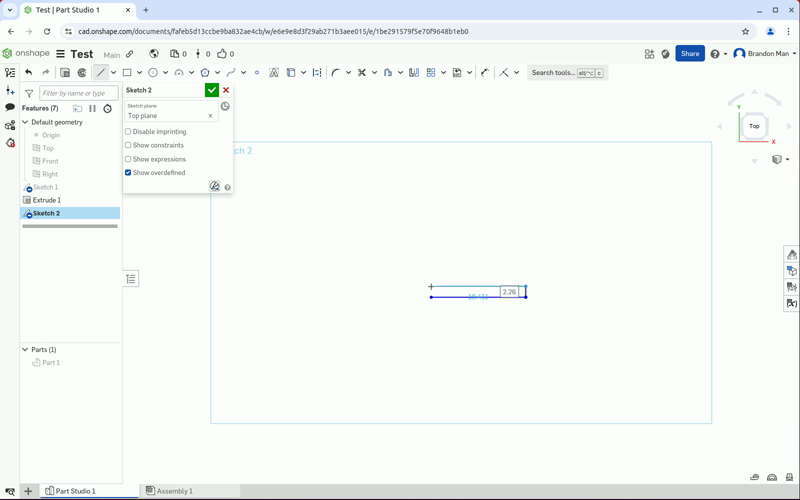
click(431, 286)
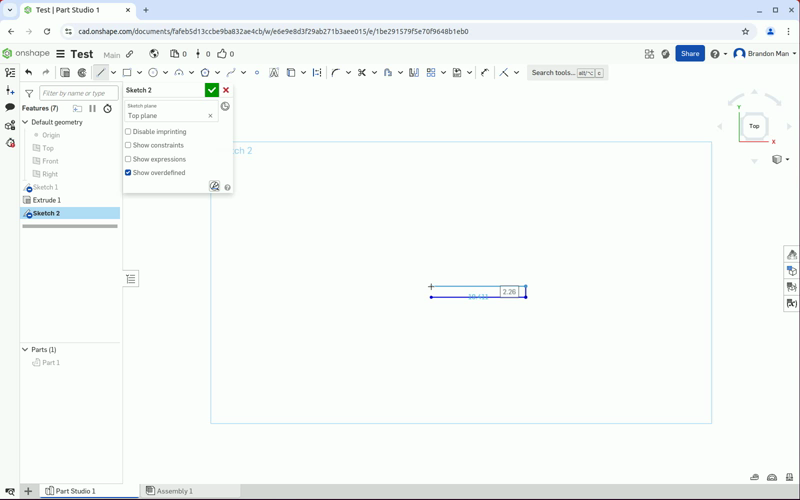
key_up(shift)
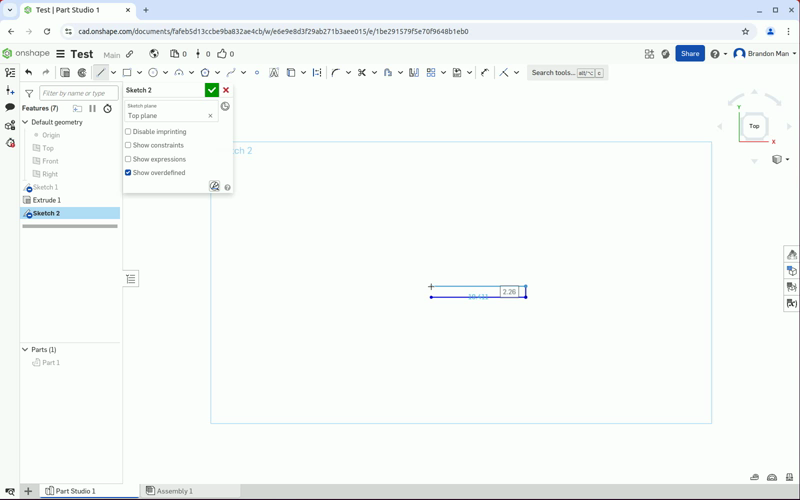
mouse_move(461, 286)
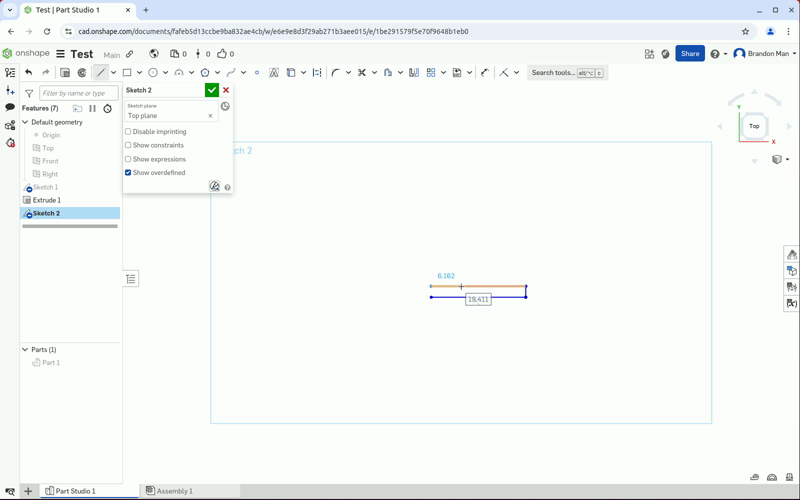
key_down(shift)
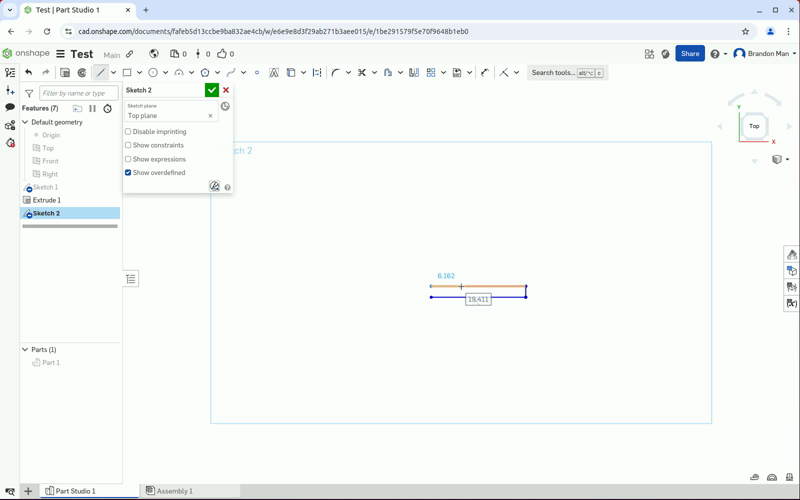
mouse_move(431, 297)
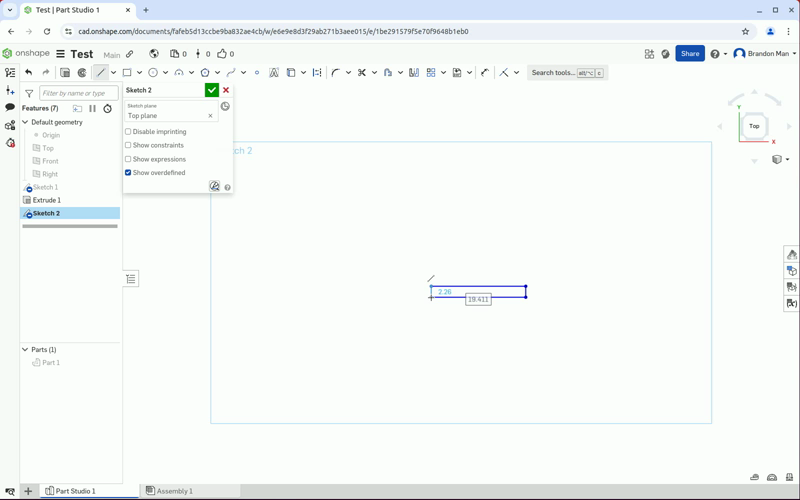
key_up(shift)
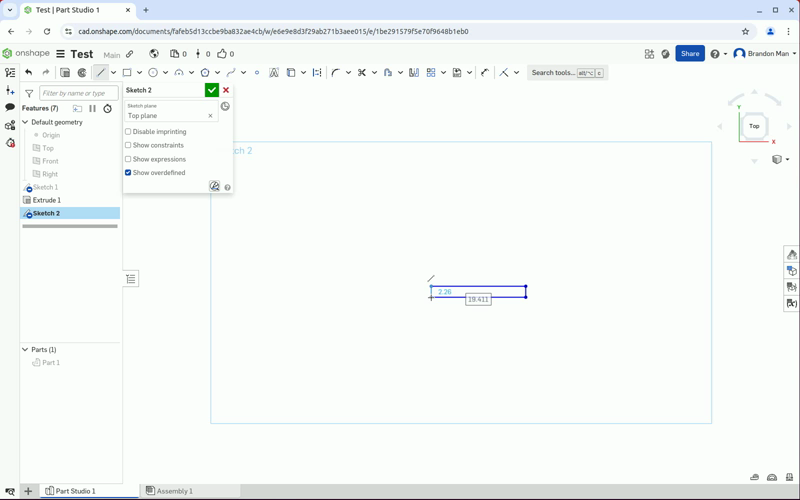
click(431, 297)
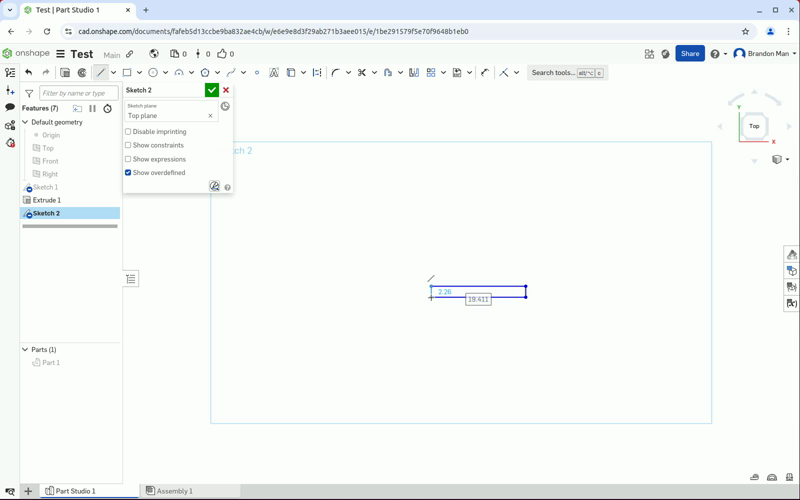
key(esc)
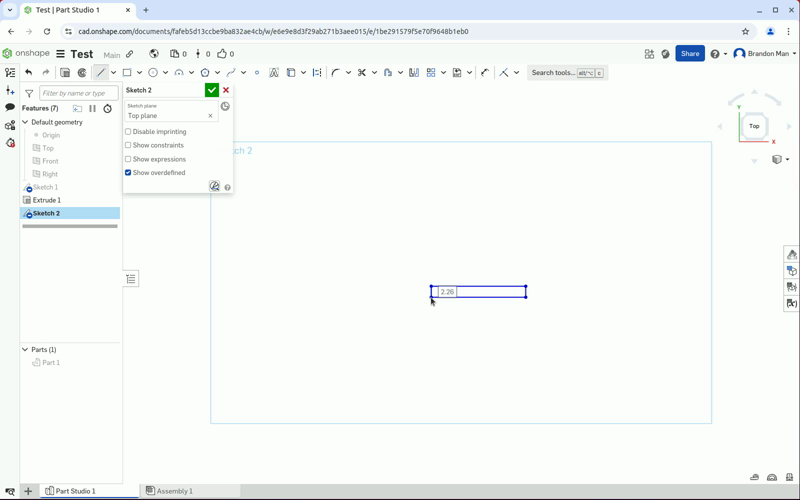
mouse_move(472, 293)
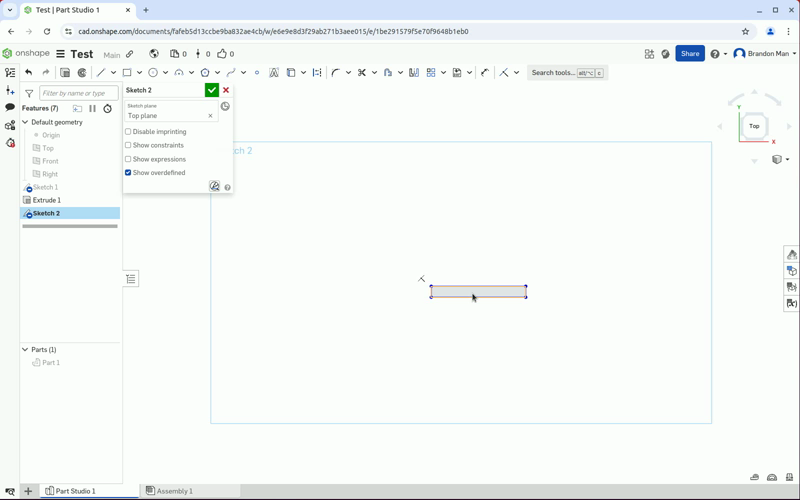
scroll(6)
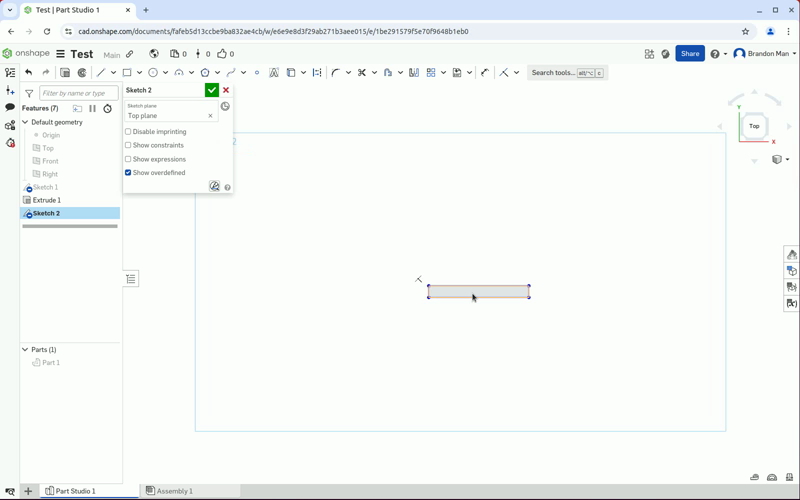
scroll(6)
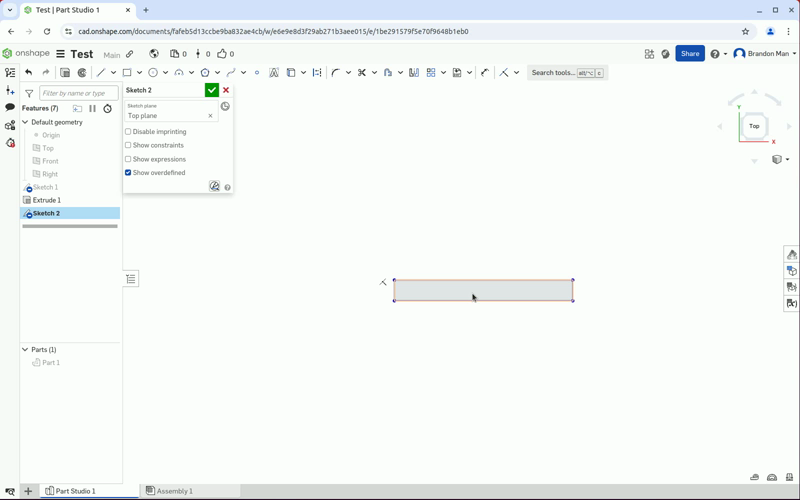
scroll(6)
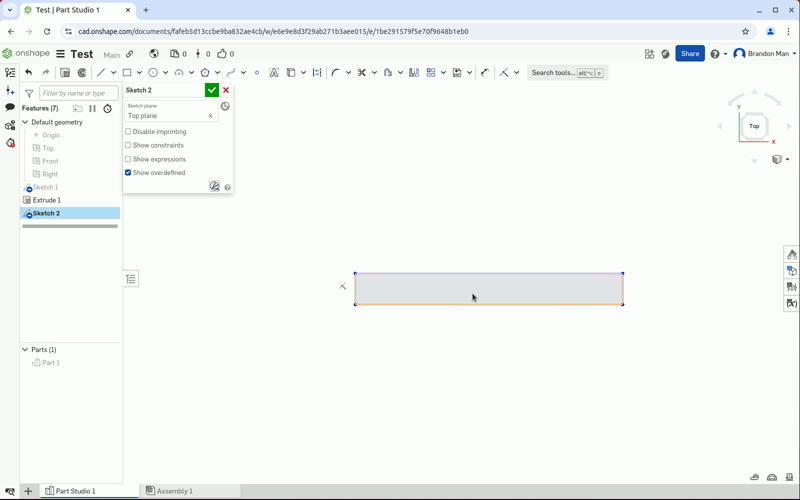
scroll(6)
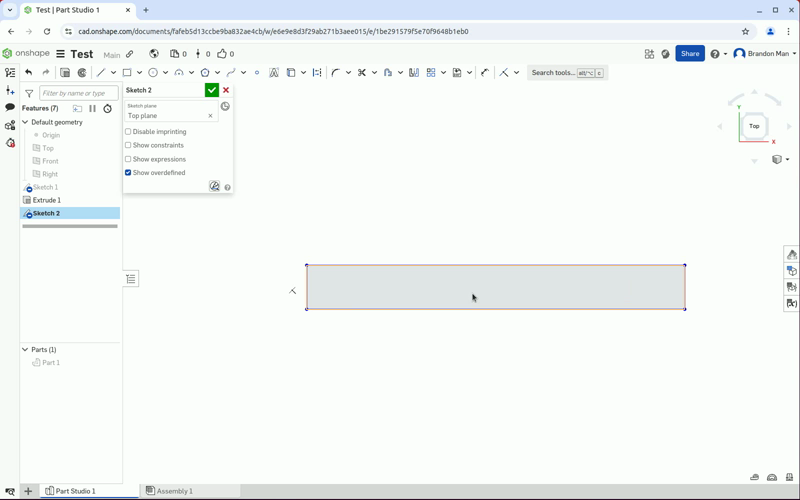
scroll(6)
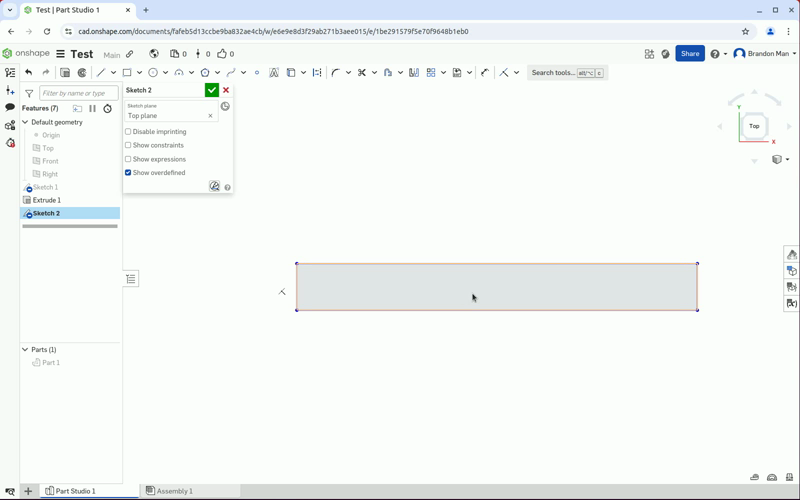
scroll(6)
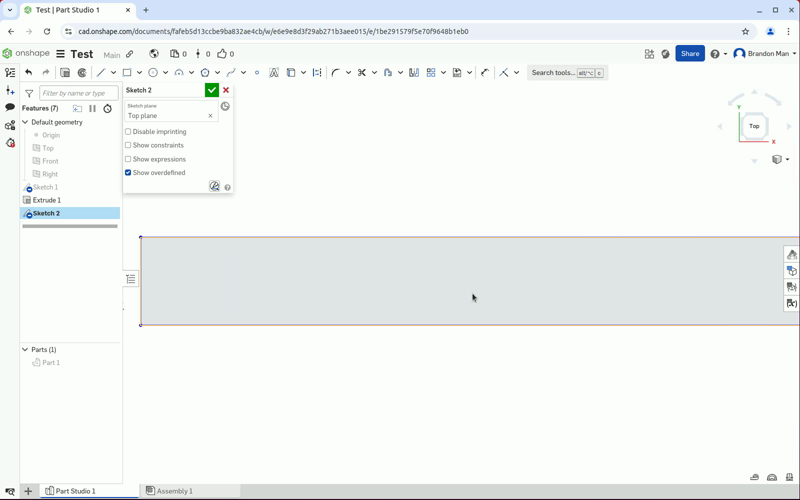
scroll(6)
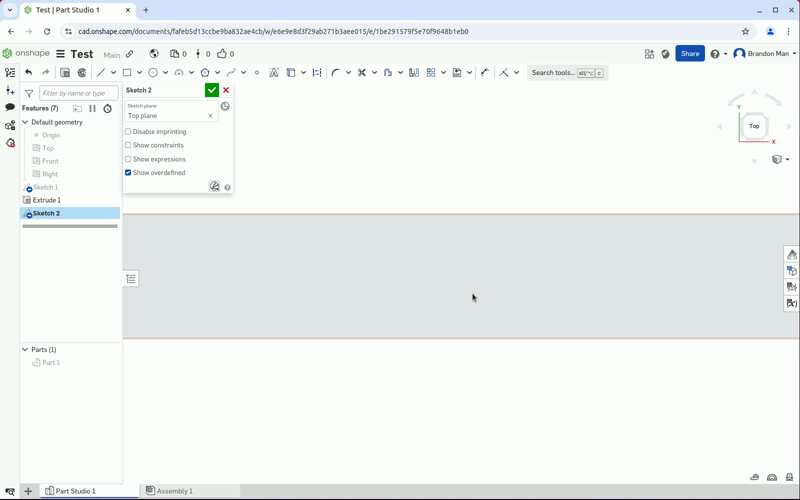
click(472, 293)
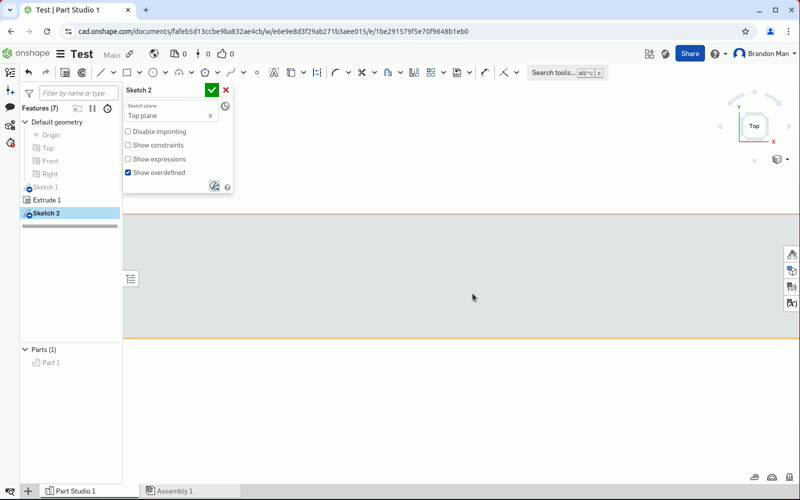
scroll(-6)
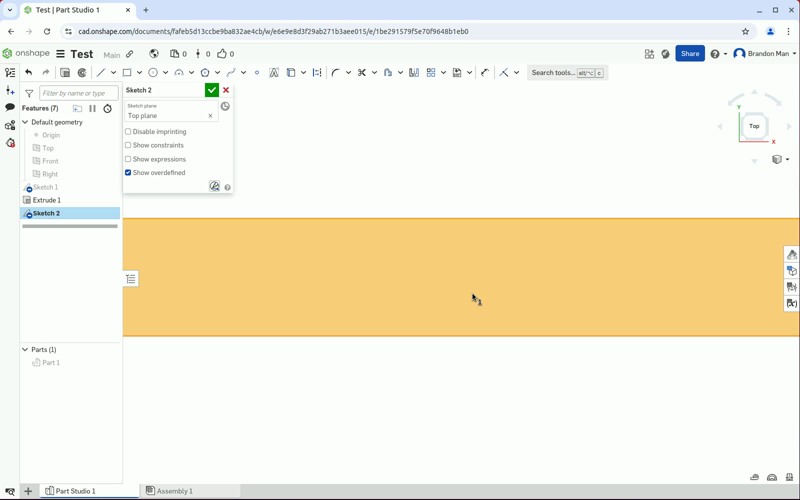
scroll(-6)
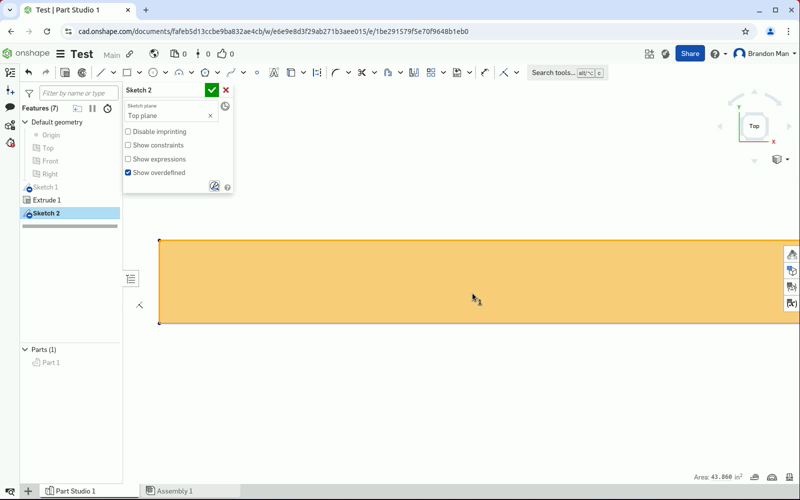
scroll(-6)
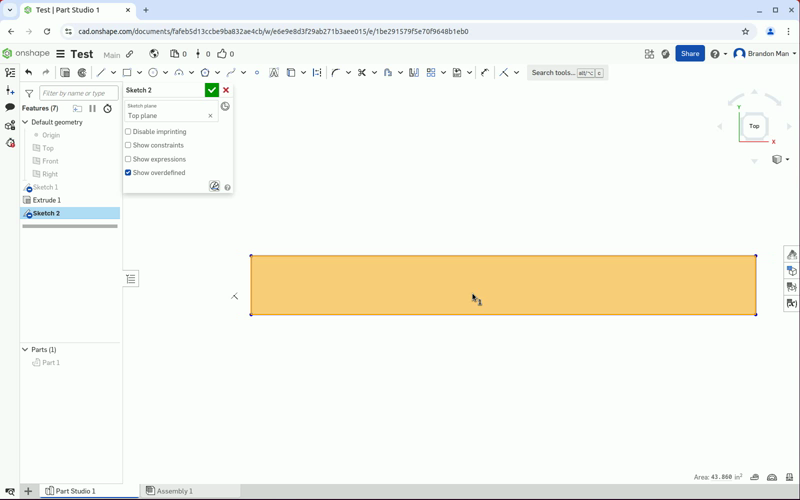
scroll(-6)
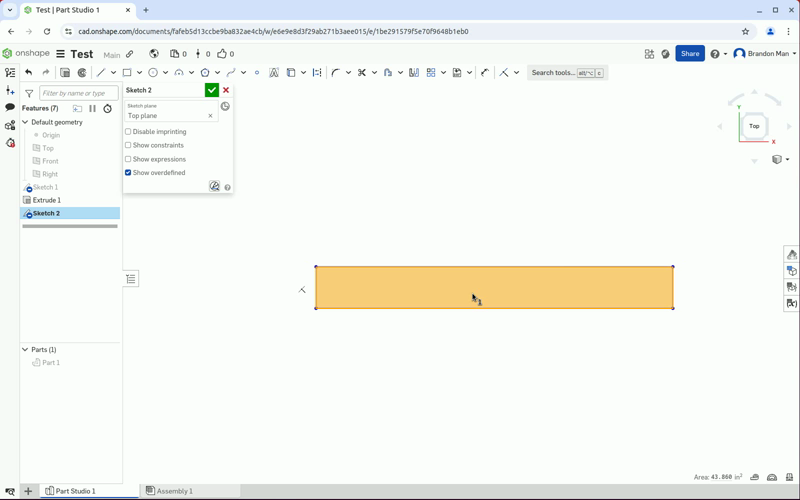
scroll(-6)
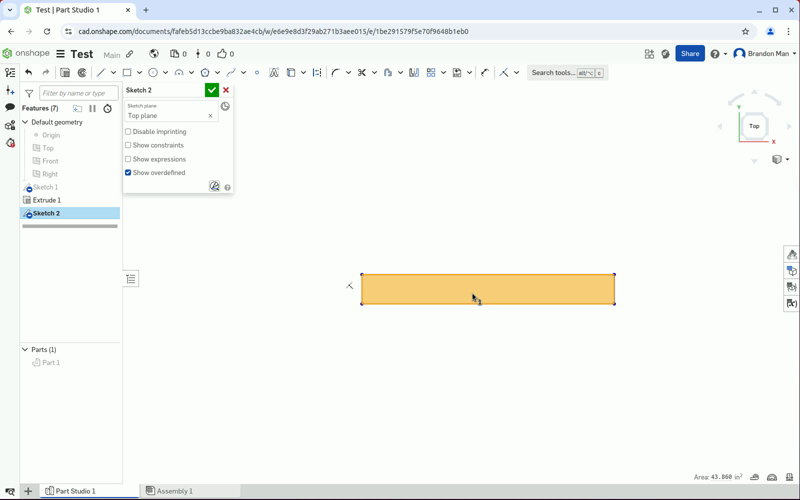
scroll(-6)
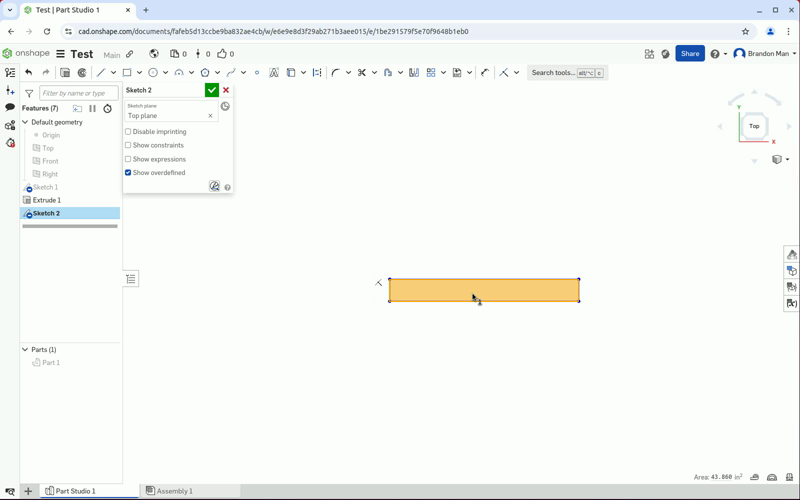
scroll(-6)
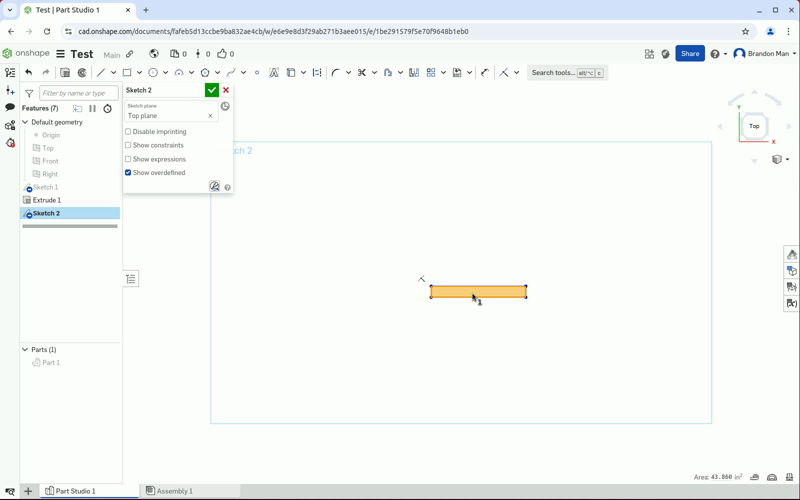
mouse_move(73, 352)
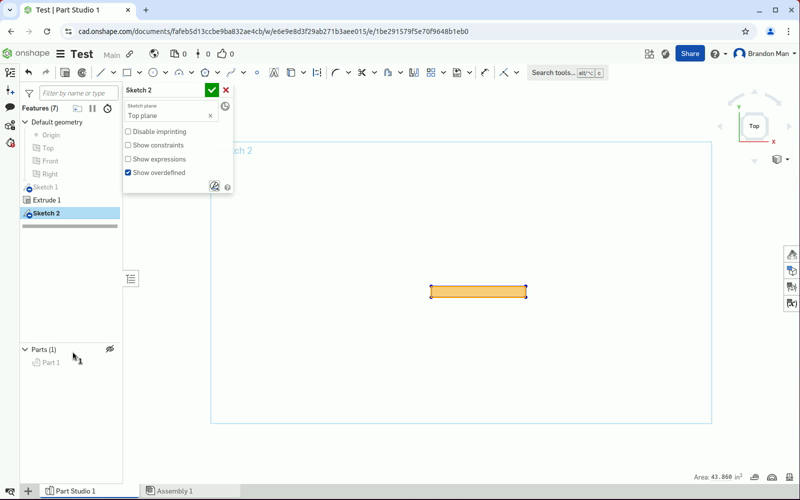
key(shift+y)
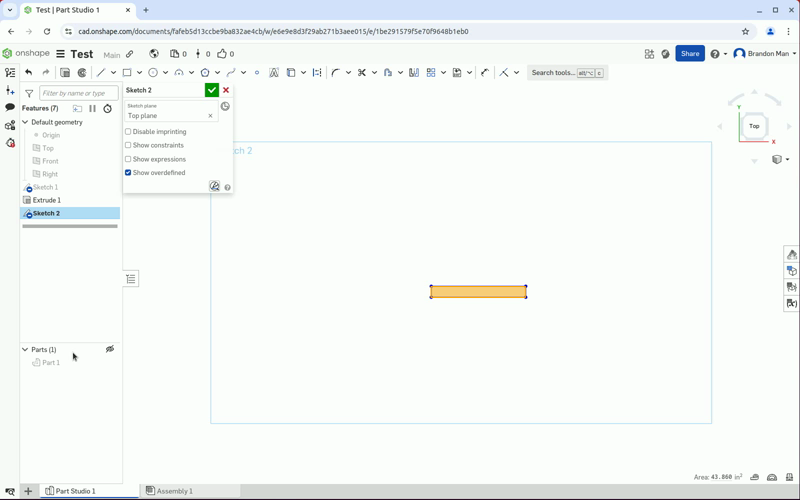
key(shift+e)
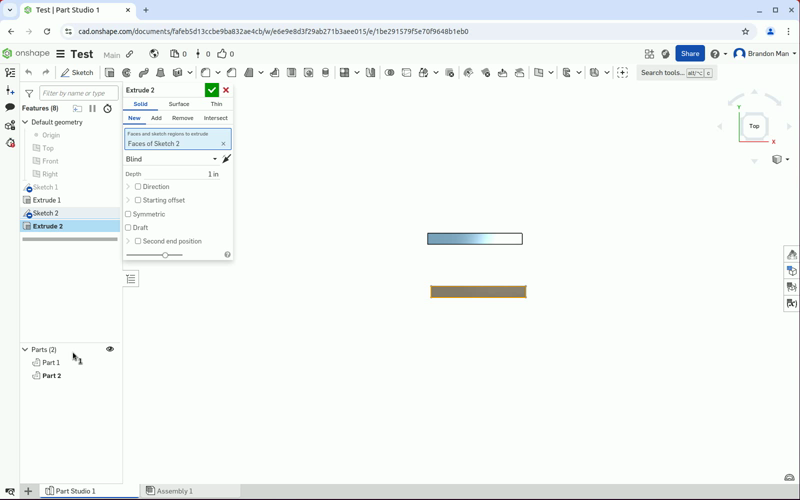
mouse_move(143, 106)
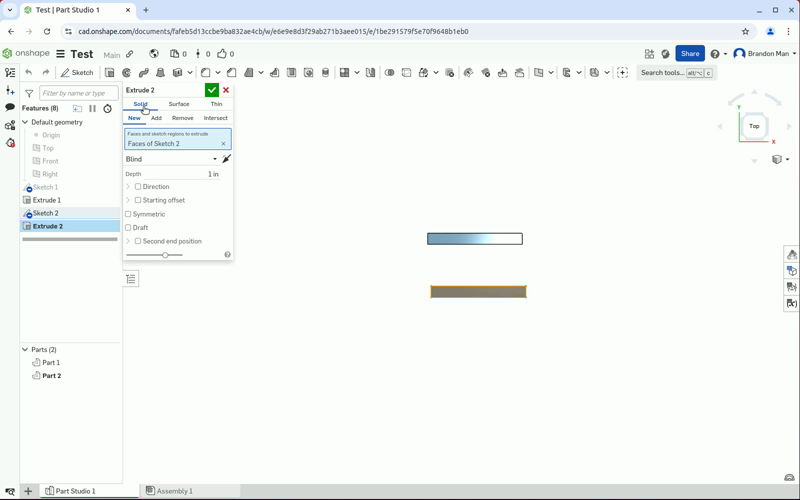
click(143, 106)
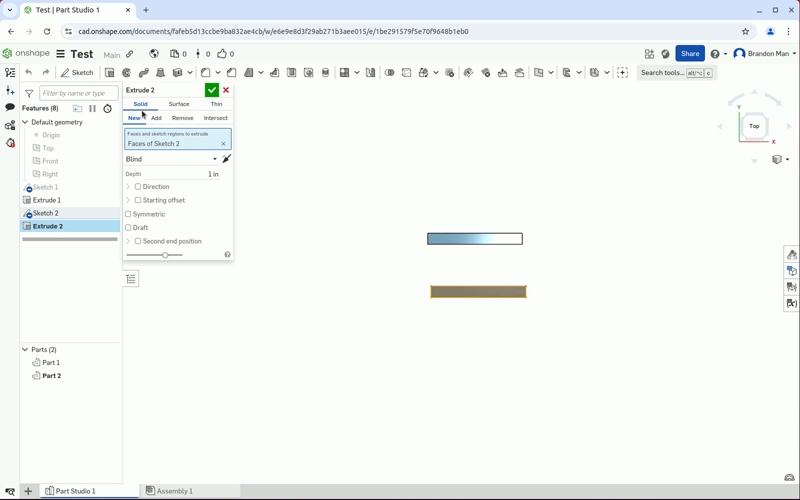
mouse_move(137, 120)
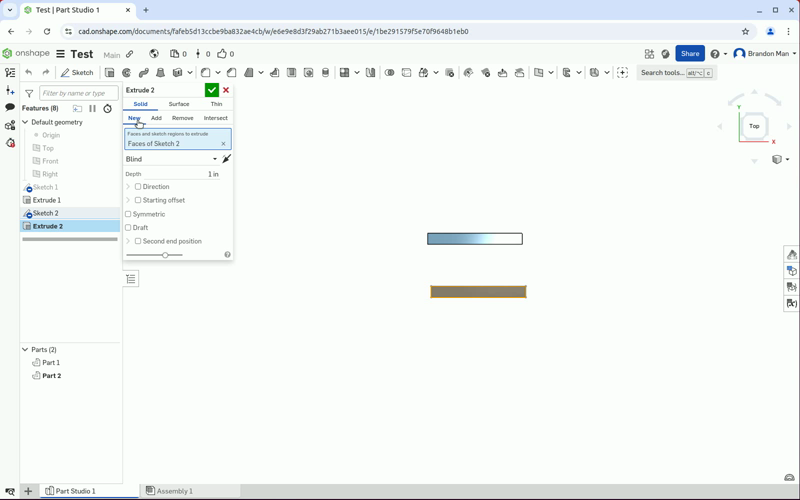
click(137, 120)
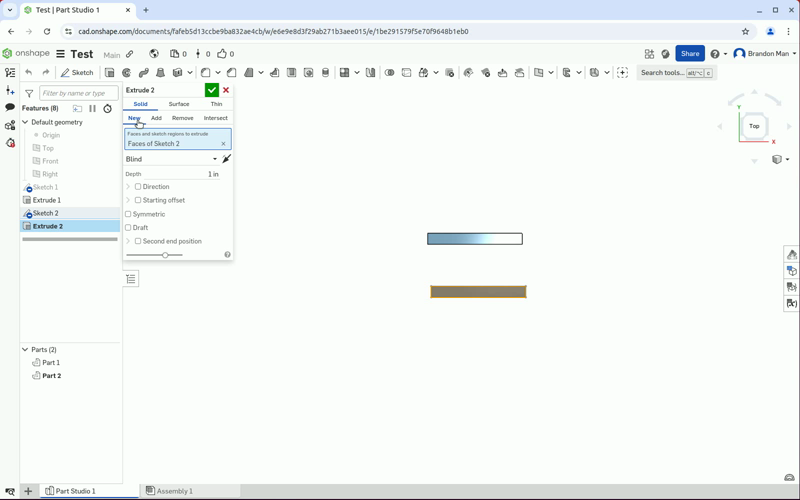
key(tab, 4)
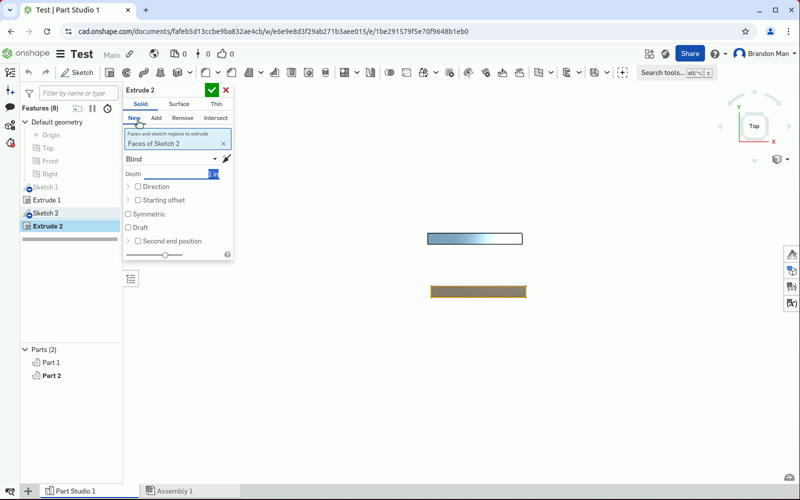
text(7.703)
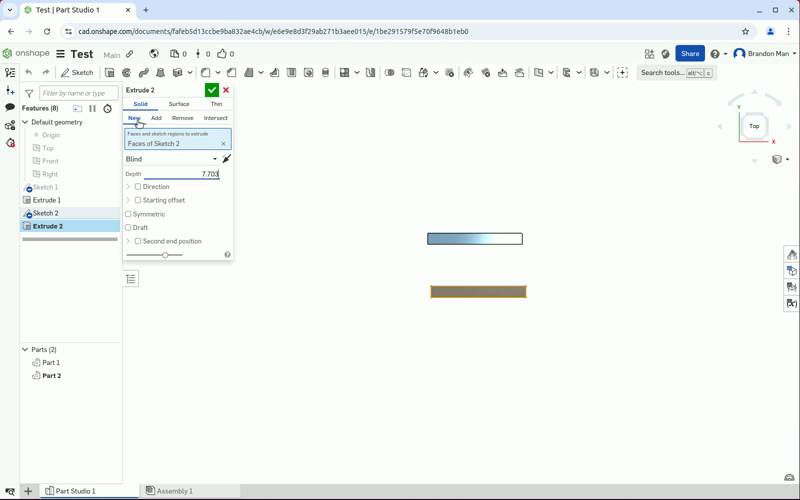
key(enter)
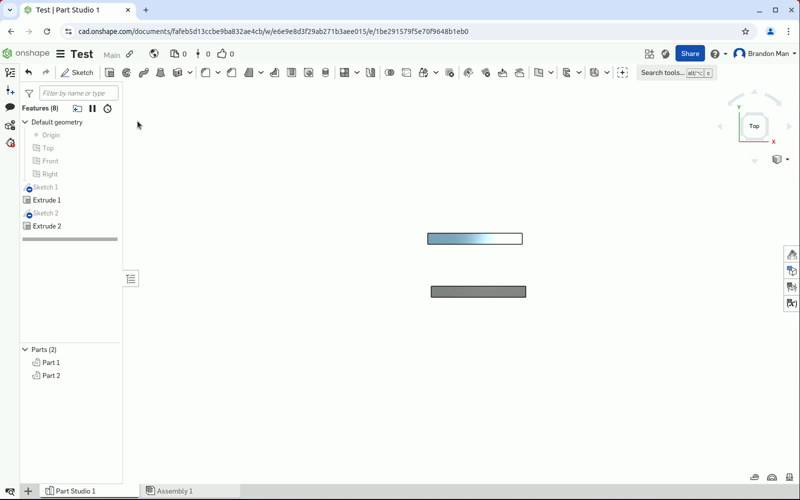
key(shift+h)
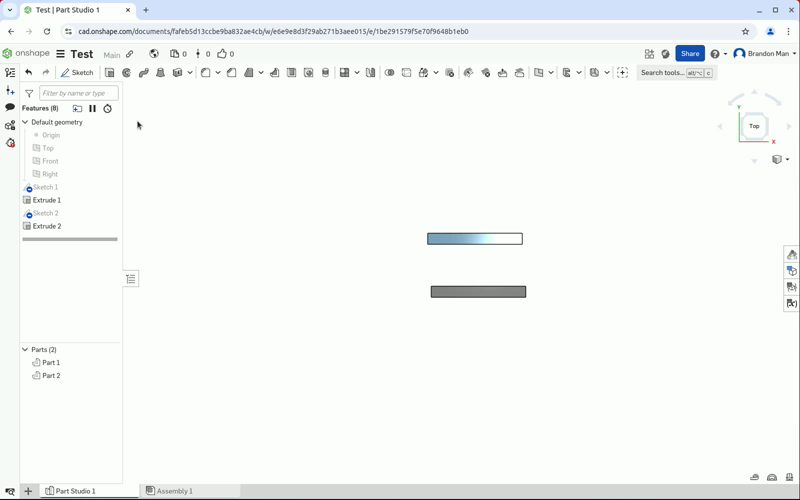
key(shift+h)
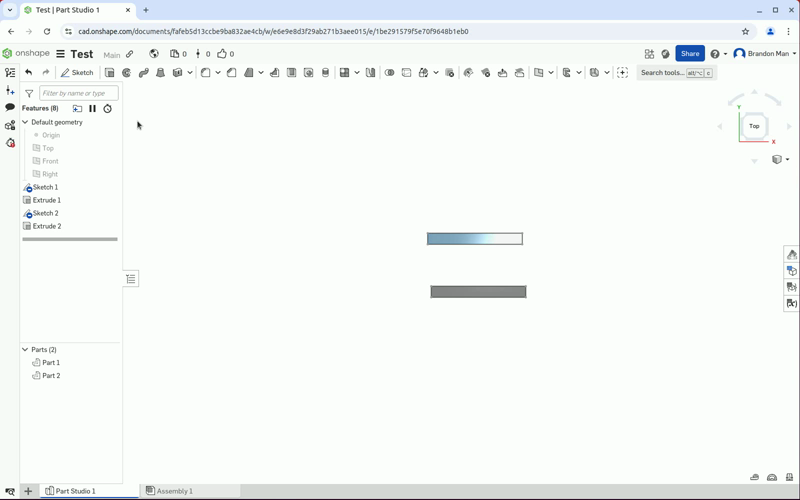
key(shift+7)
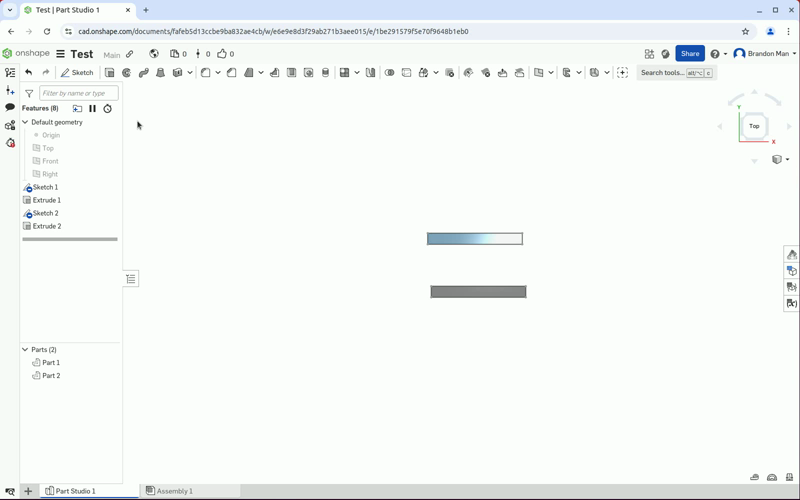
key(up, 3)
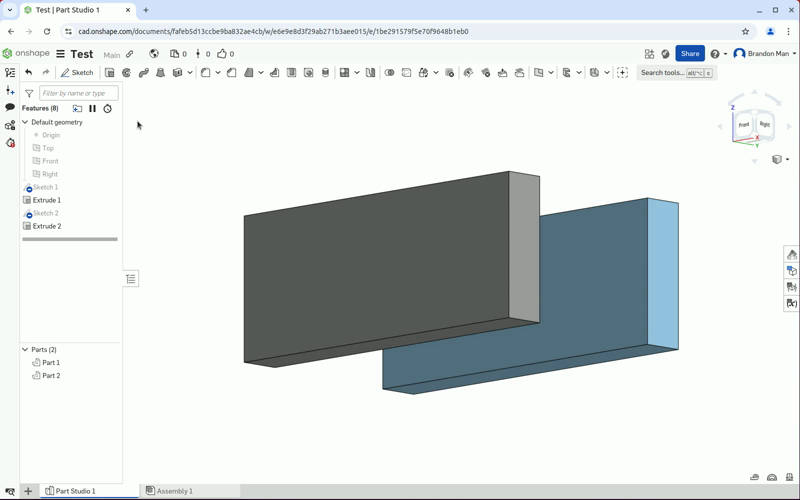
key(left, 3)
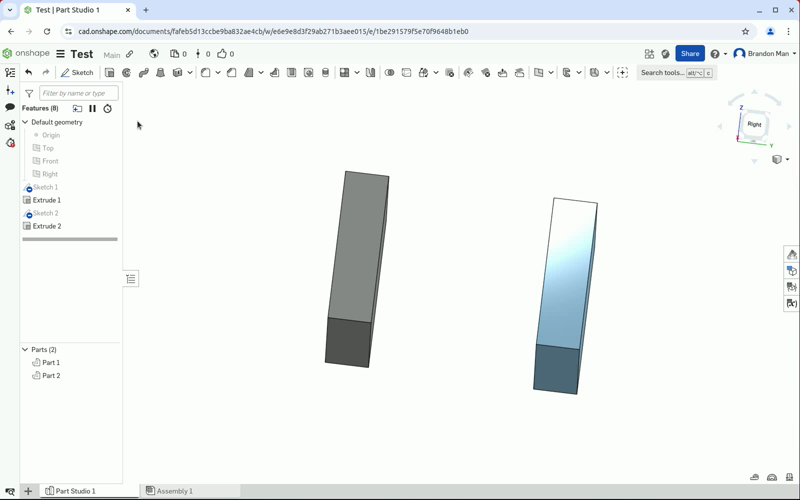
key(right, 3)
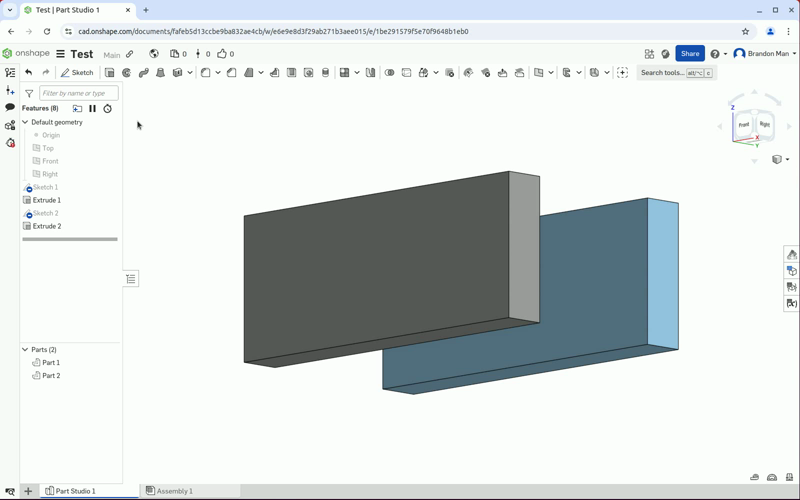
key(down, 3)
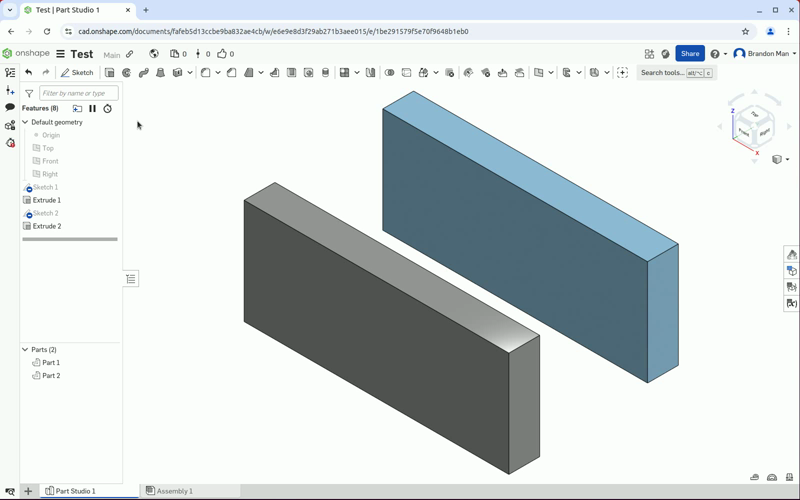
mouse_move(73, 189)
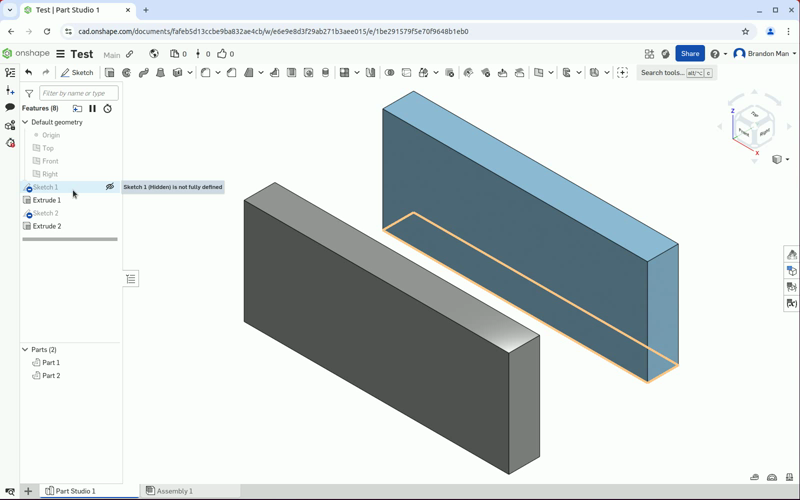
click(73, 189)